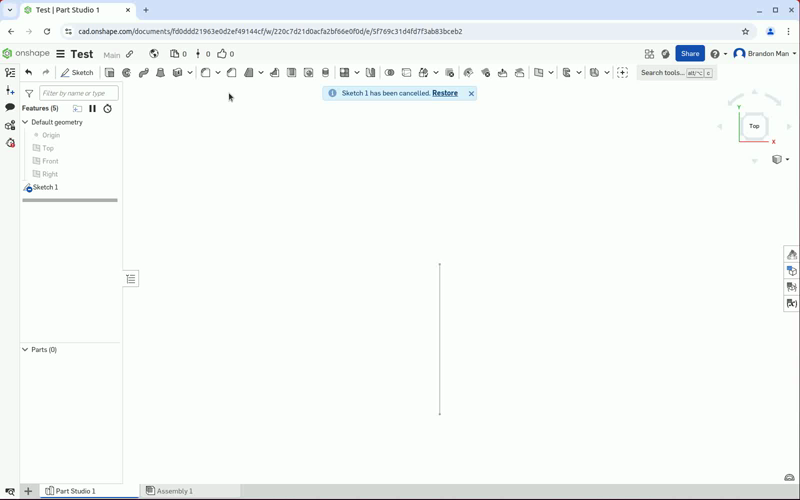
key(shift+h)
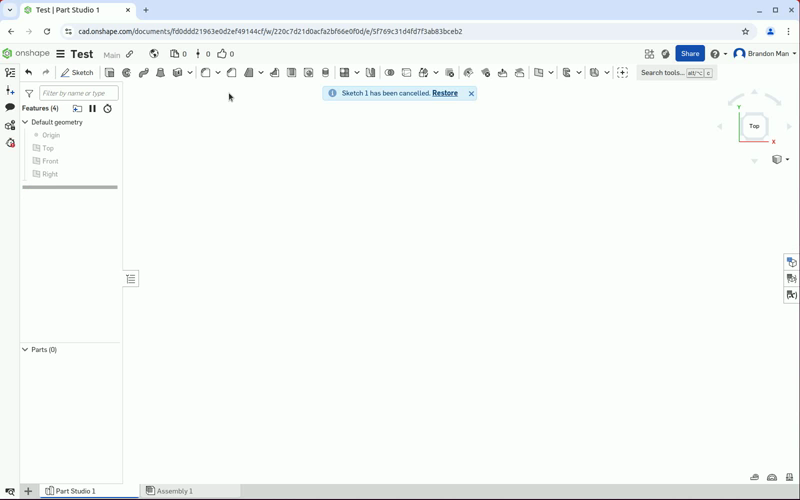
mouse_move(73, 352)
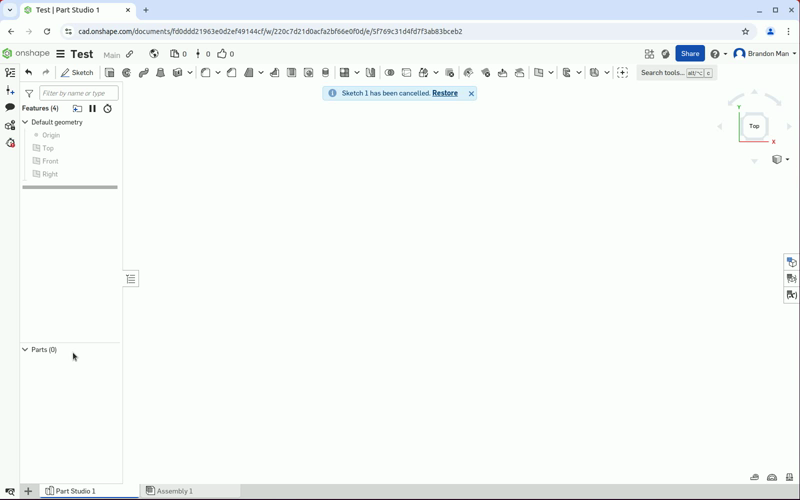
key(y)
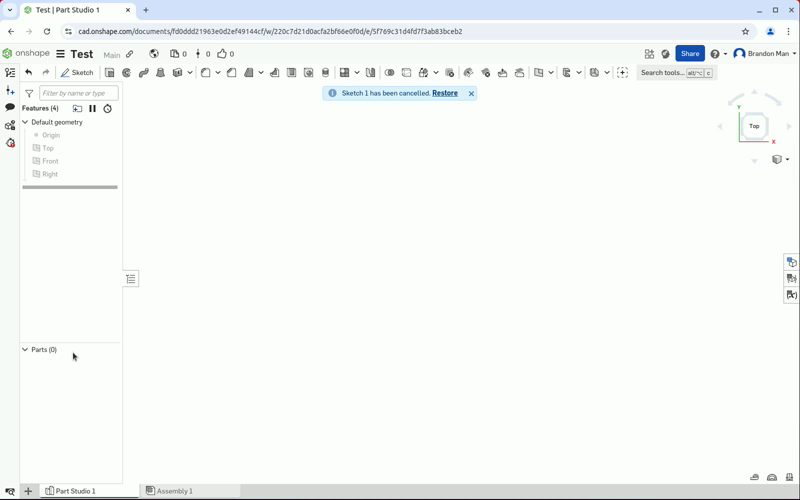
key(shift+p)
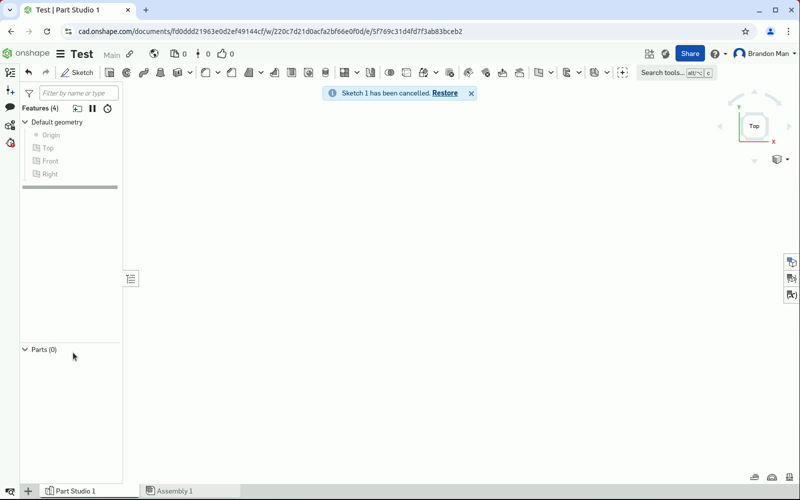
key(space)
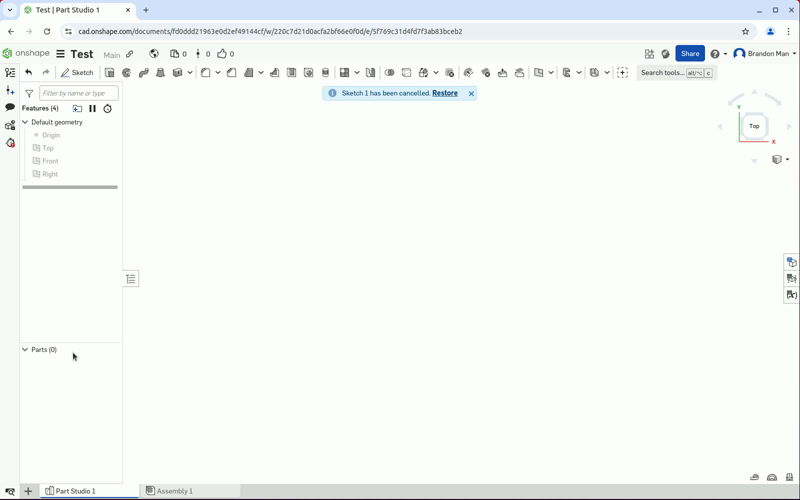
key_down(shift)
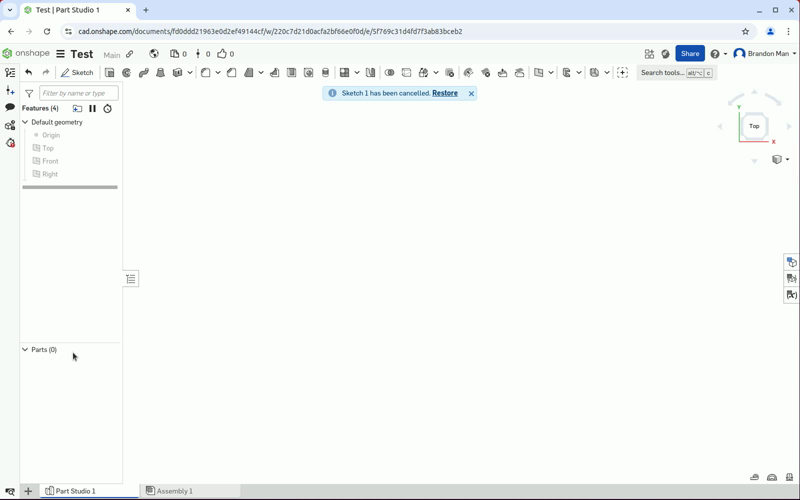
key(up)
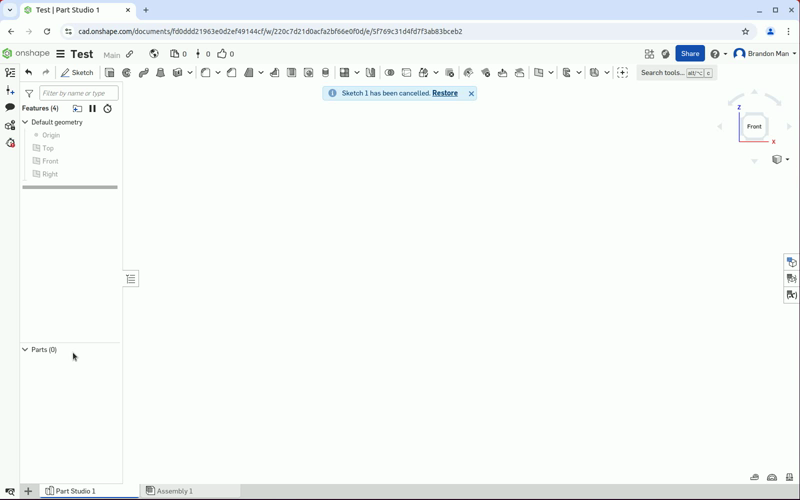
key_up(shift)
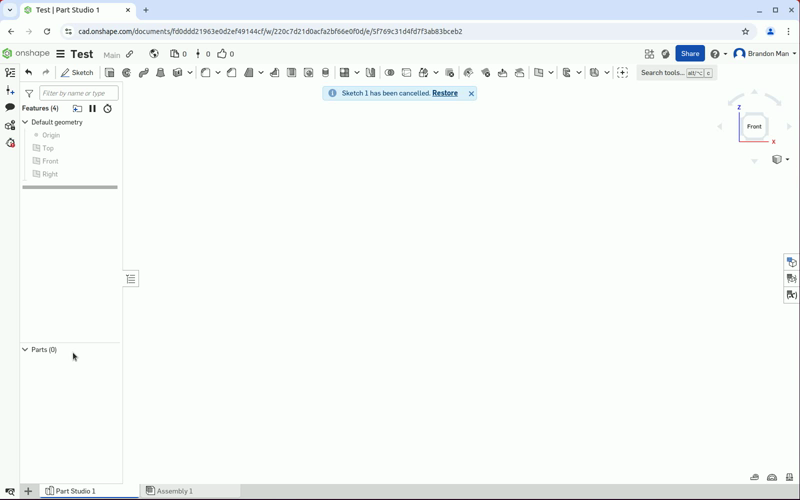
mouse_move(73, 352)
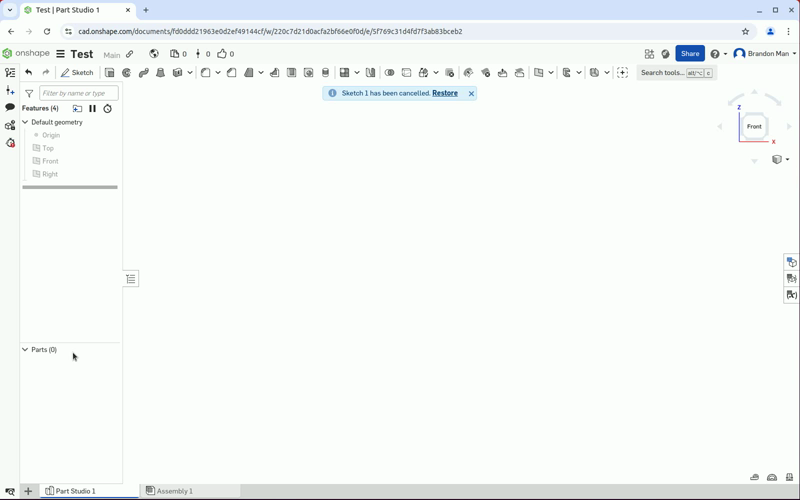
key(shift+y)
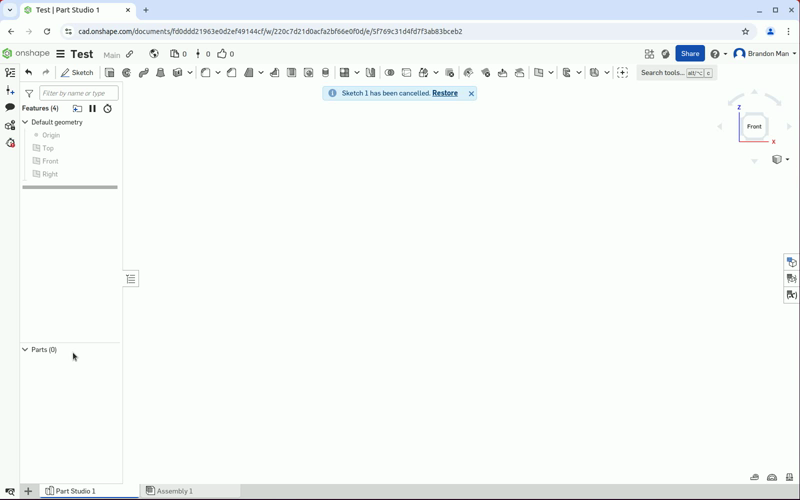
key(shift+s)
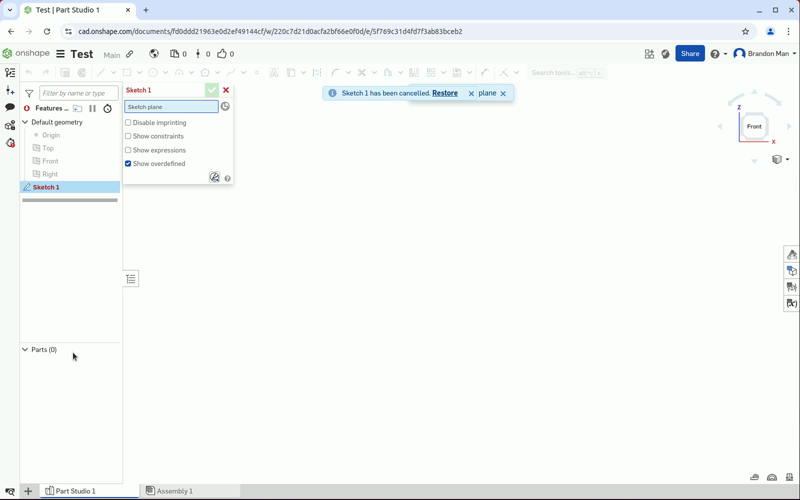
mouse_move(73, 163)
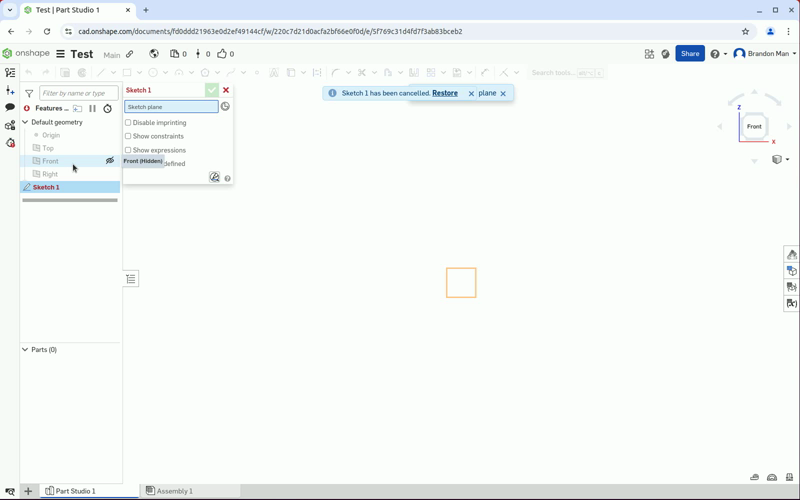
click(73, 163)
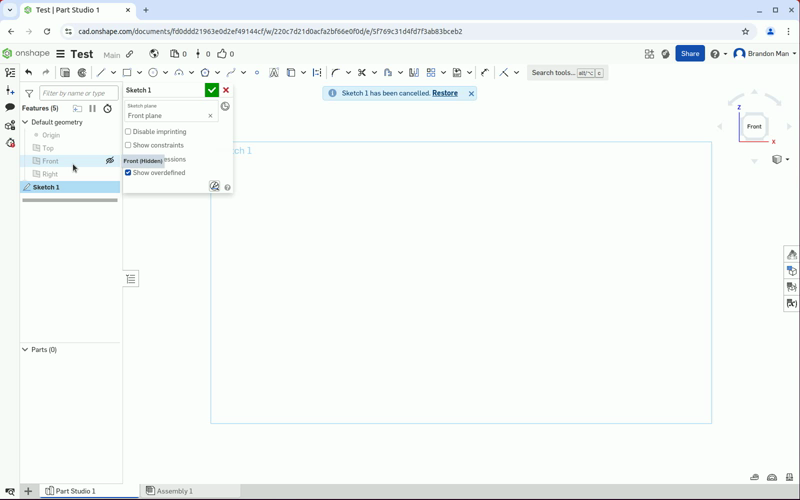
mouse_move(73, 352)
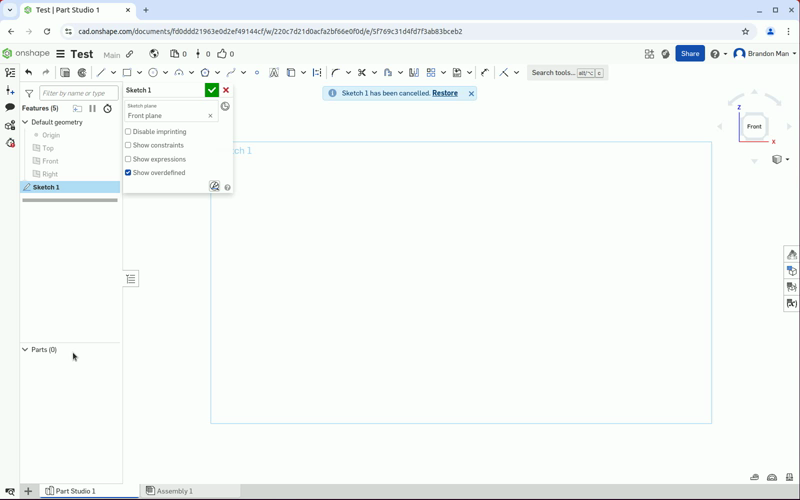
key(y)
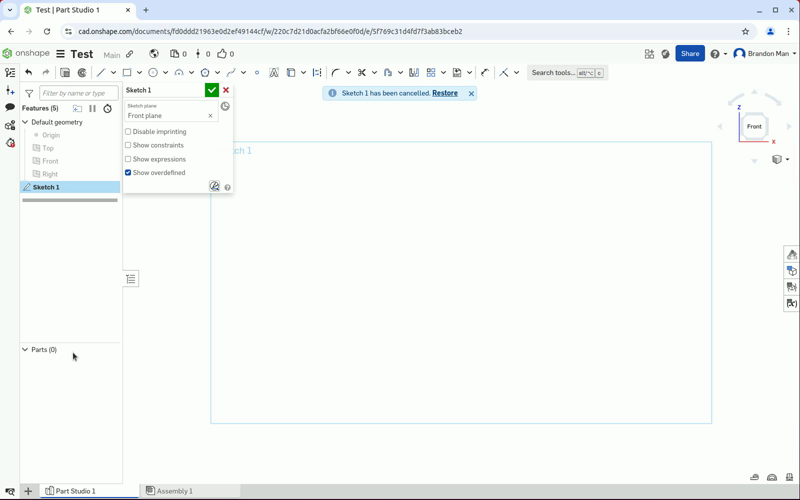
key(c)
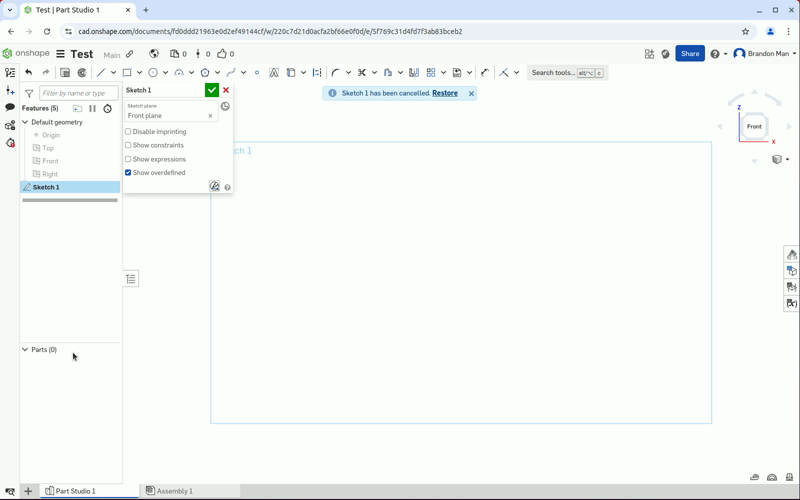
key_down(shift)
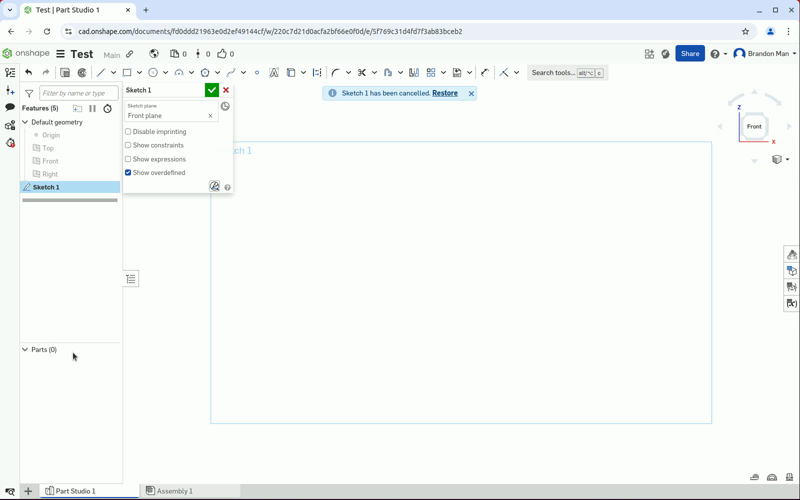
mouse_move(461, 282)
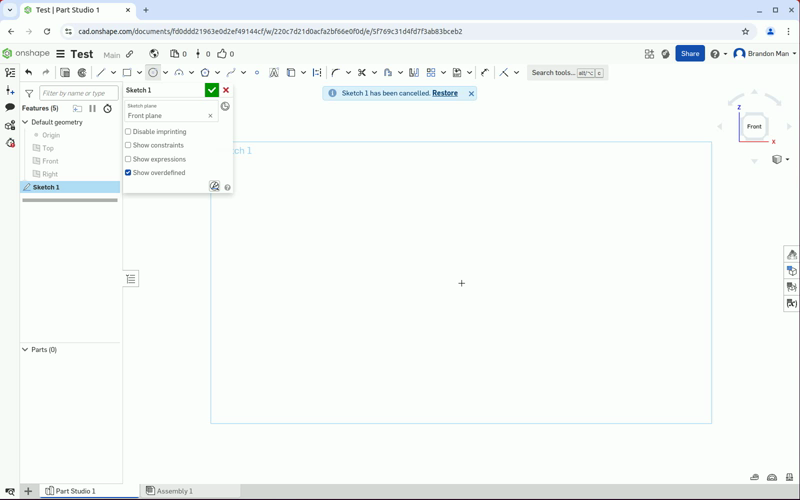
click(461, 282)
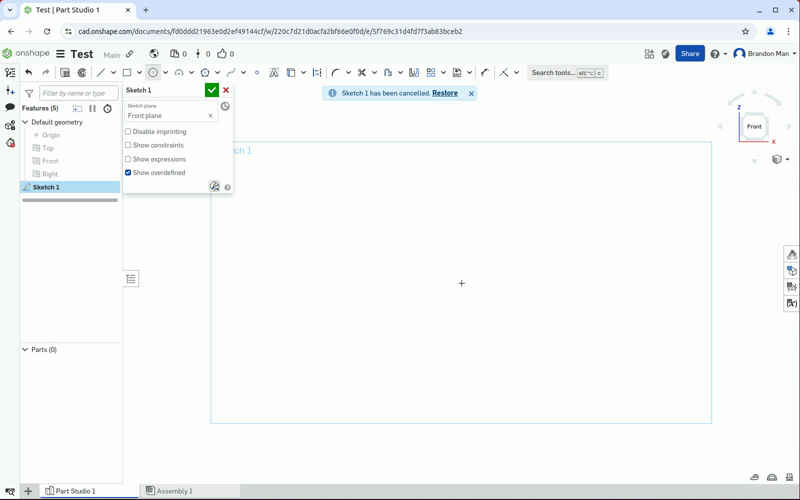
key_up(shift)
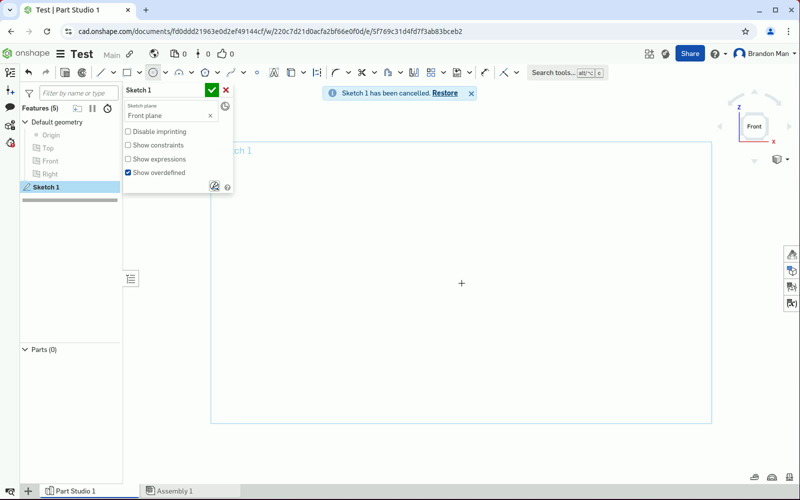
mouse_move(501, 282)
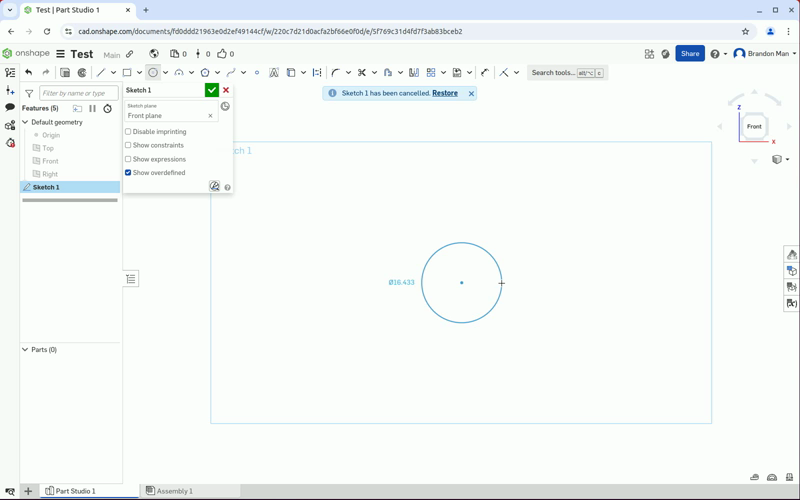
click(501, 282)
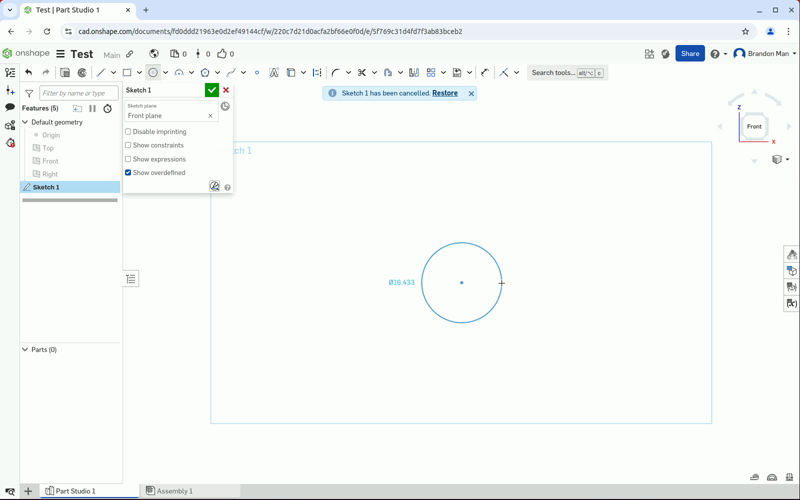
key(esc)
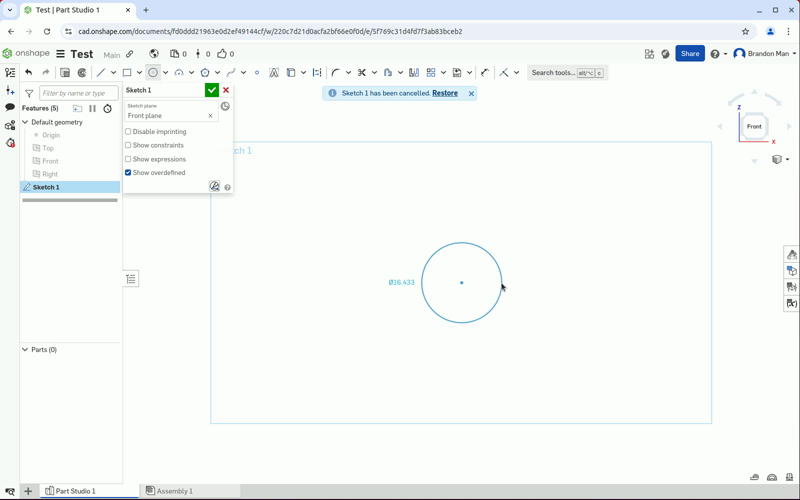
key(c)
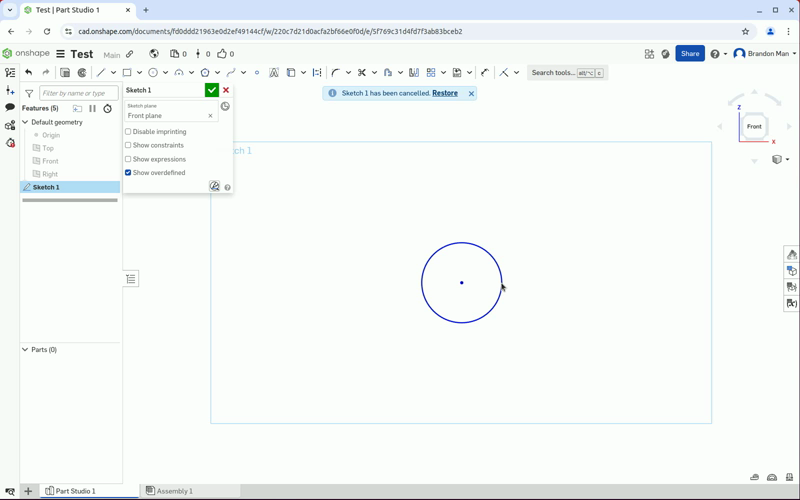
key_down(shift)
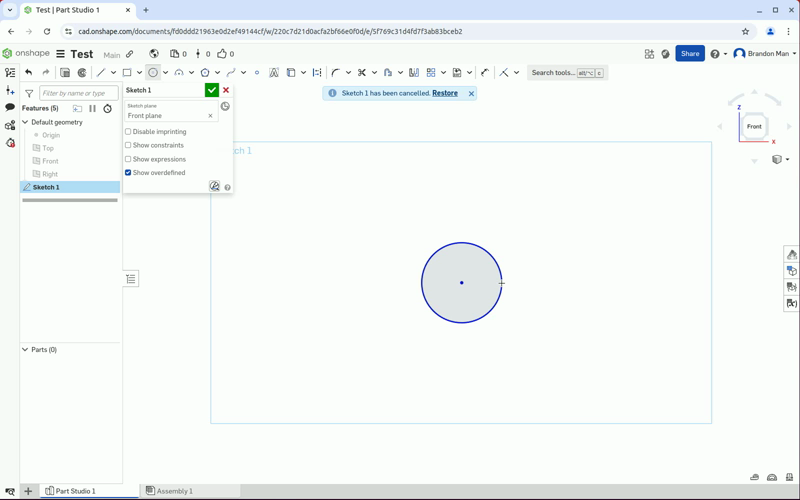
mouse_move(461, 282)
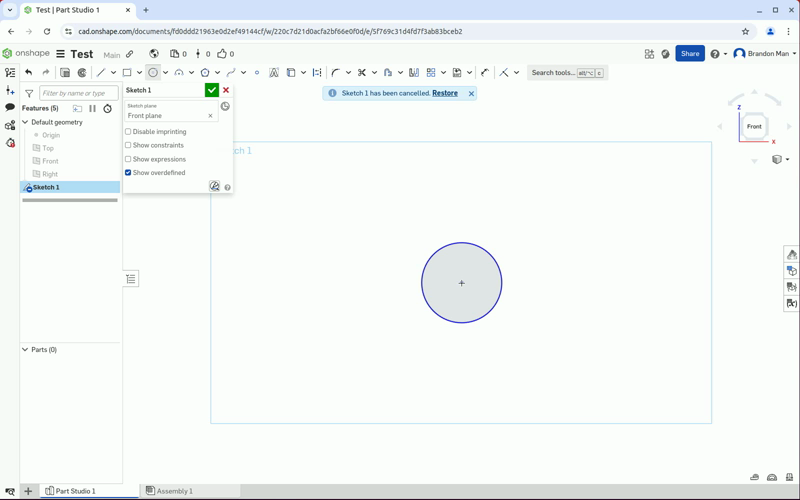
click(461, 282)
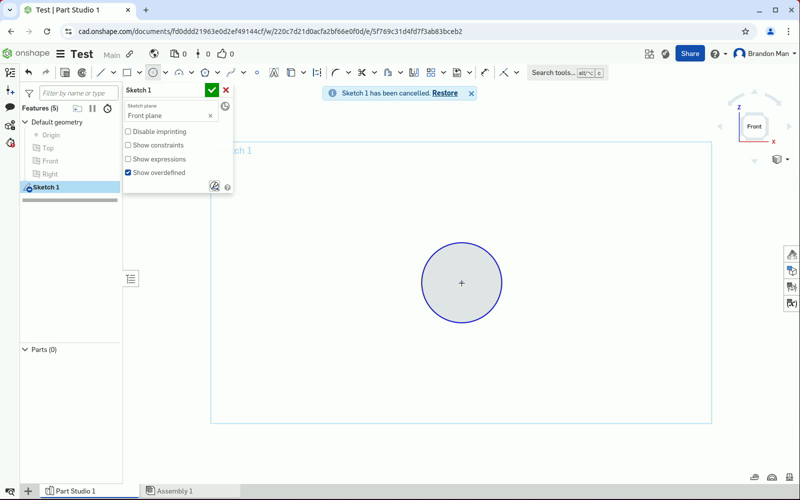
key_up(shift)
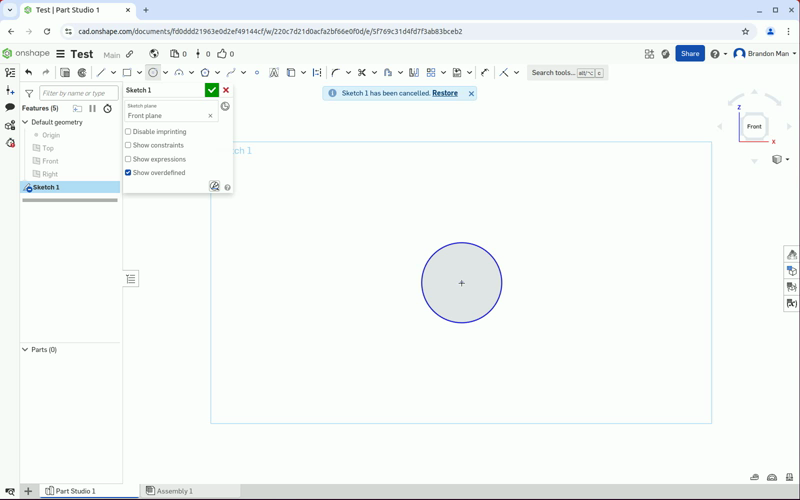
mouse_move(492, 282)
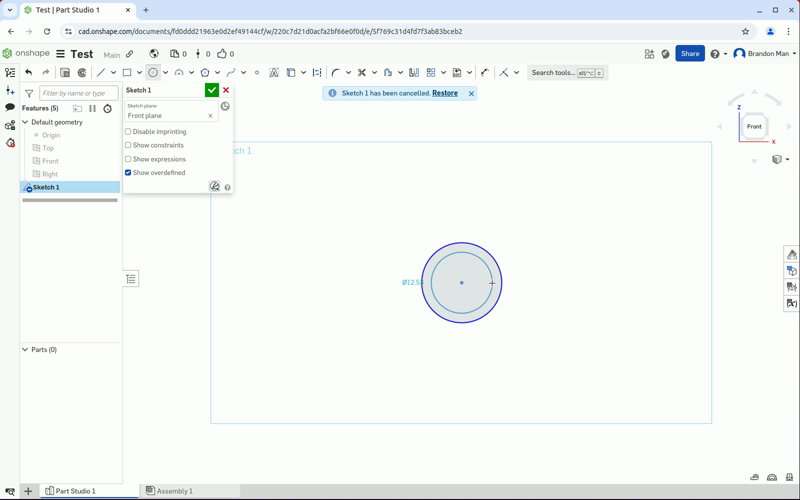
click(492, 282)
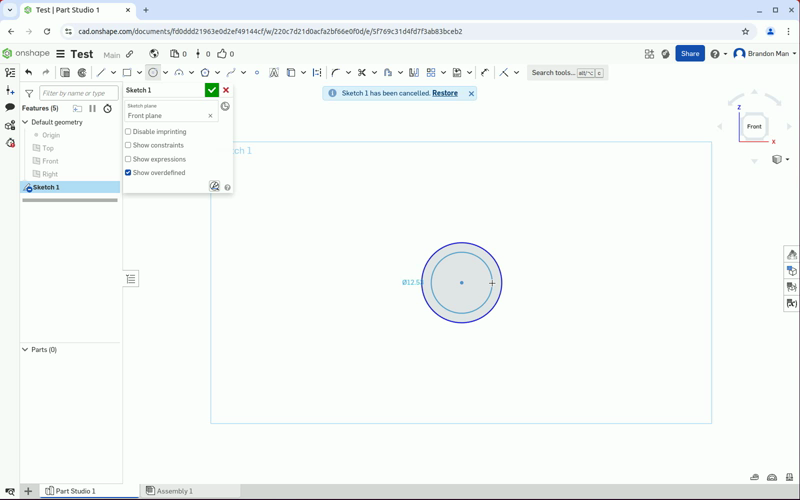
key(esc)
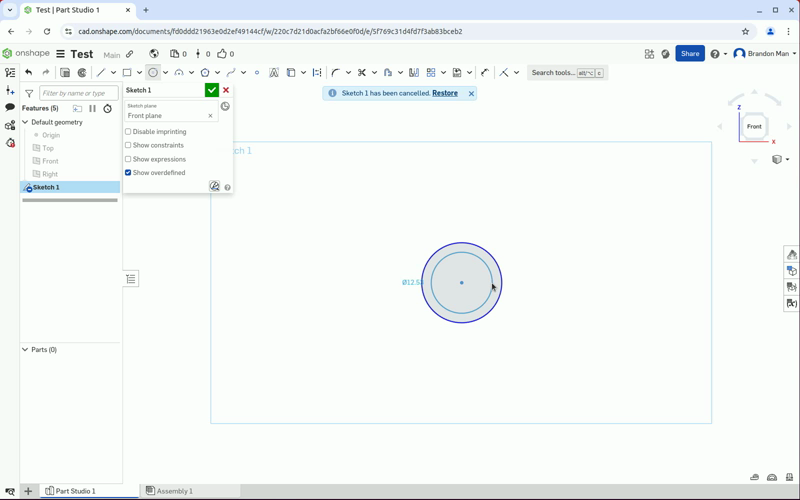
mouse_move(494, 272)
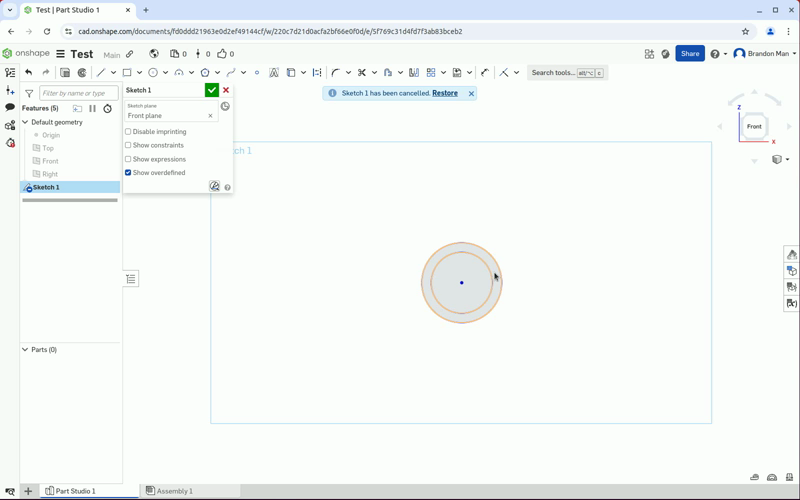
click(494, 272)
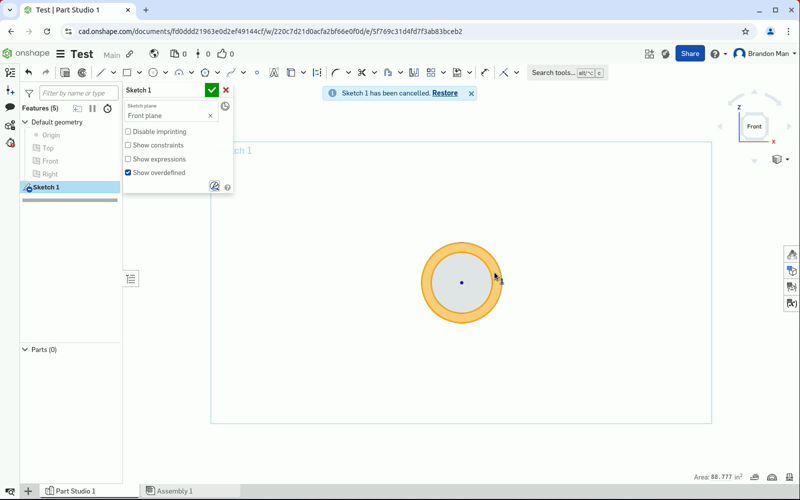
mouse_move(73, 352)
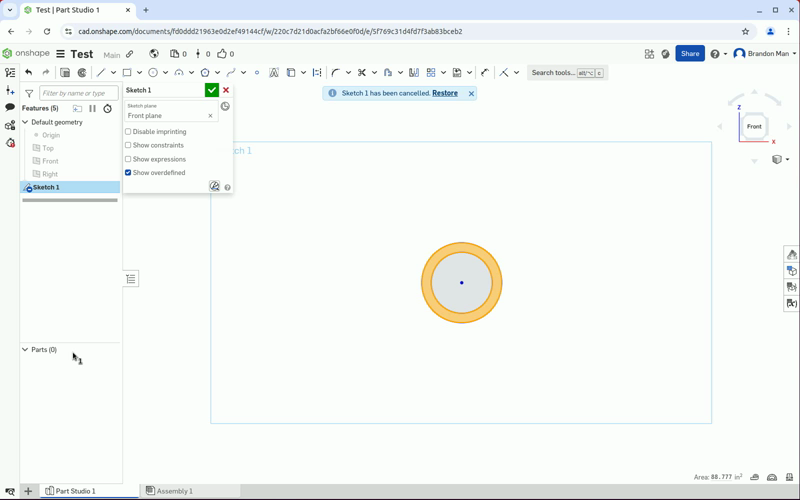
key(shift+y)
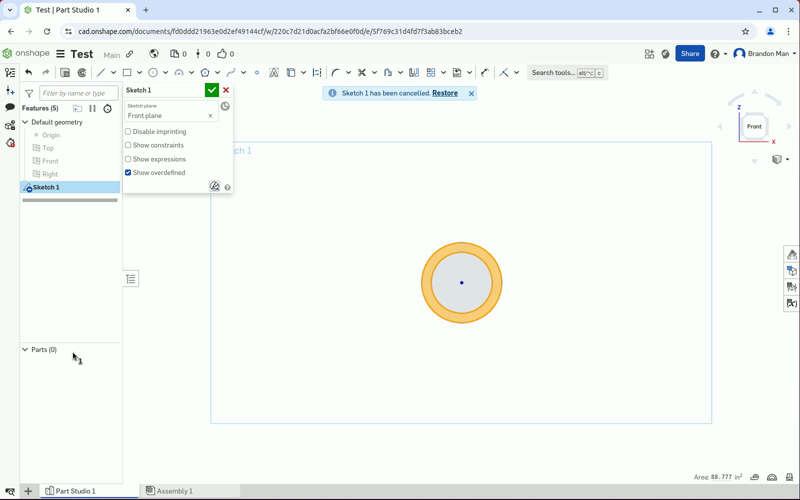
key(shift+e)
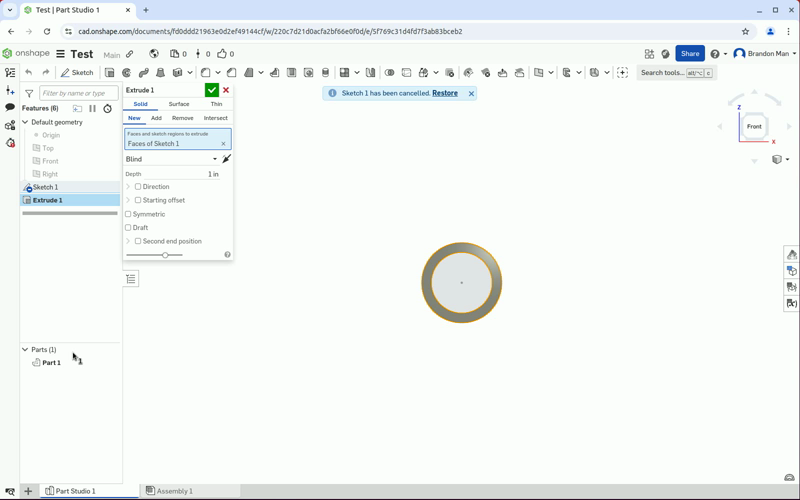
mouse_move(143, 106)
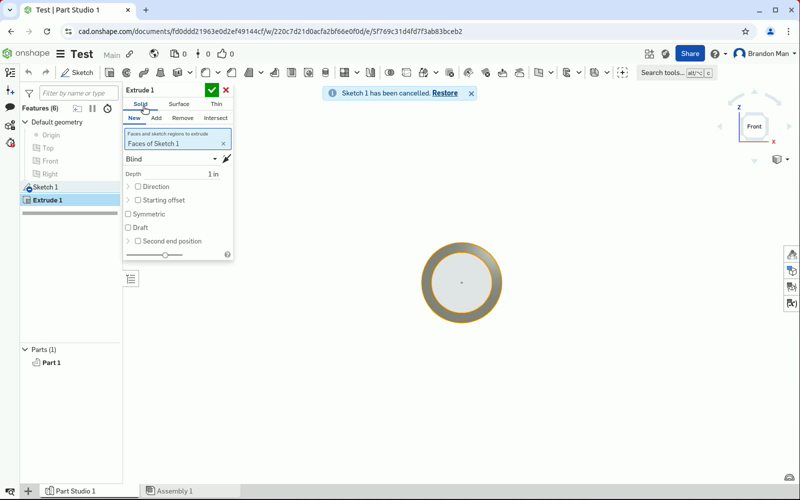
click(143, 106)
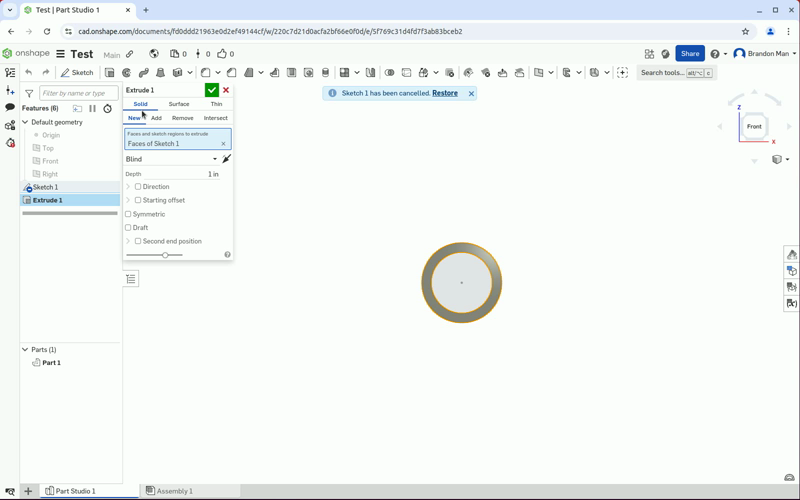
mouse_move(137, 120)
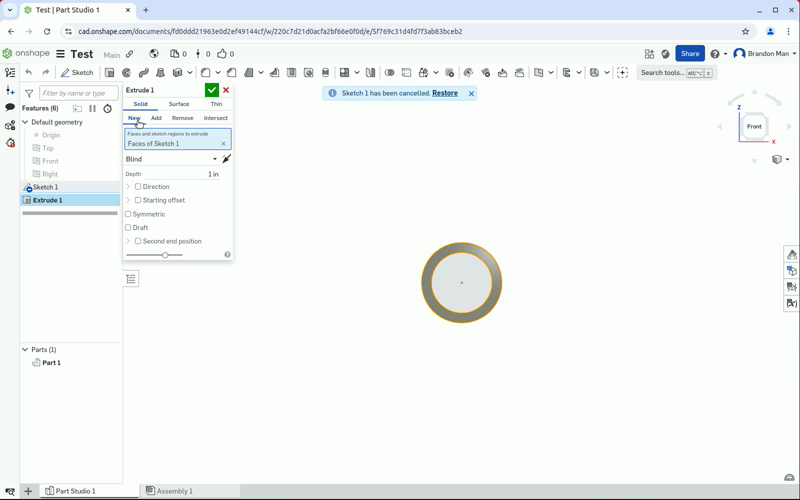
click(137, 120)
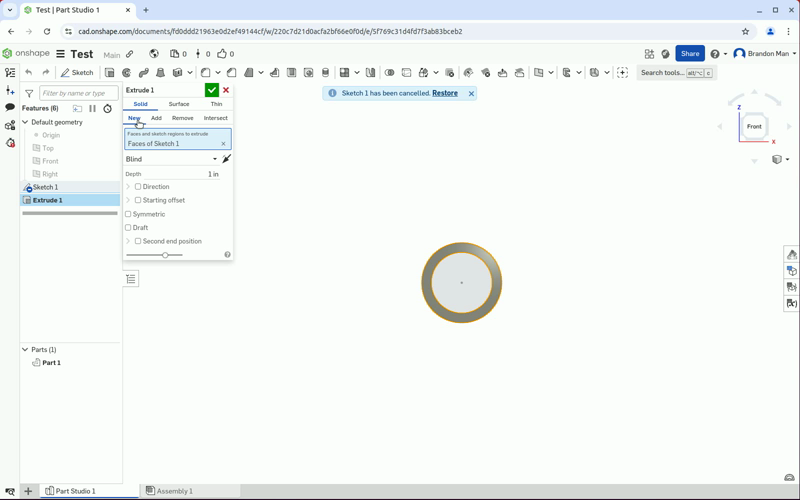
key(tab, 4)
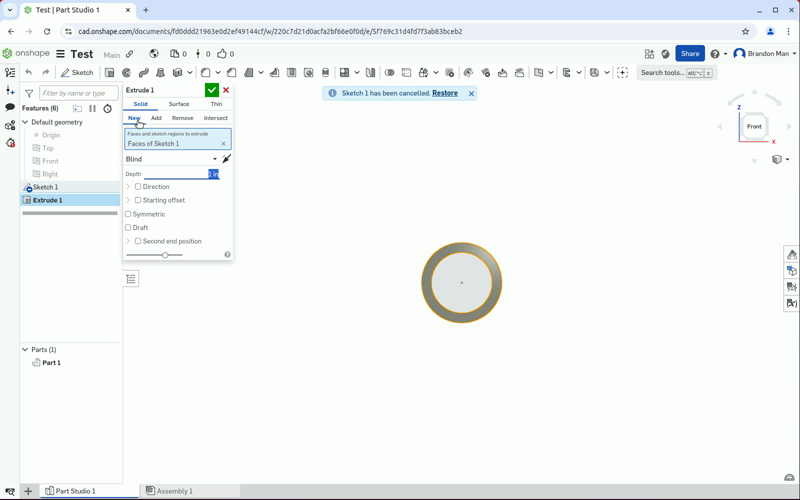
text(18.294)
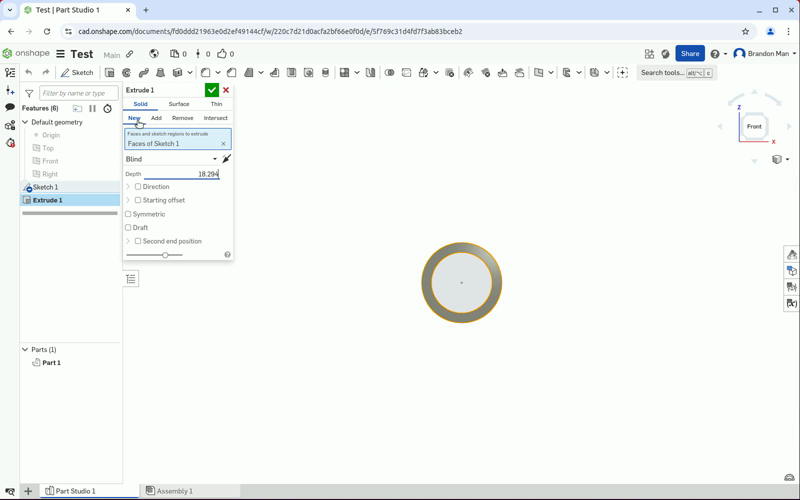
key(enter)
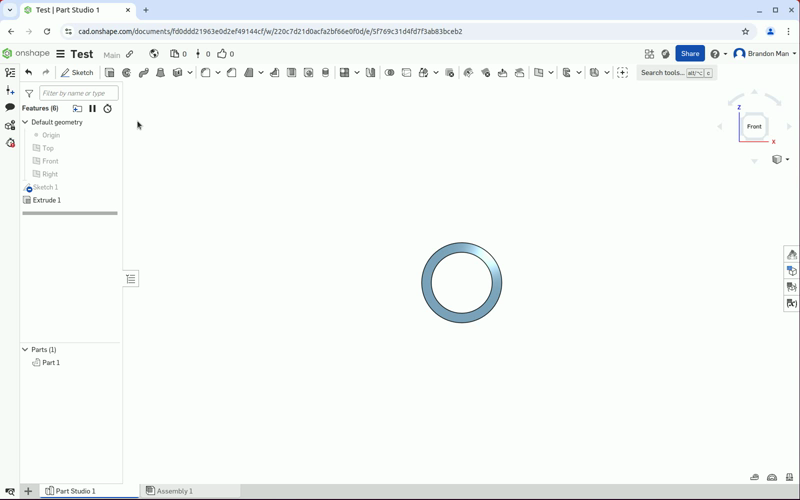
key(shift+h)
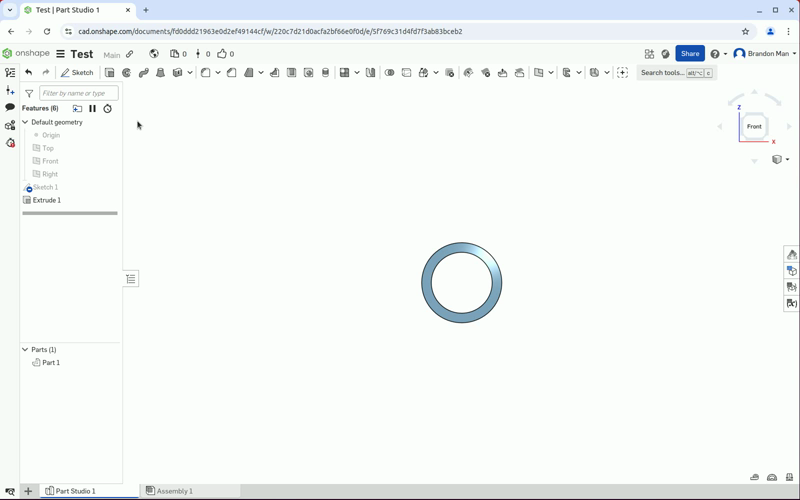
key(shift+h)
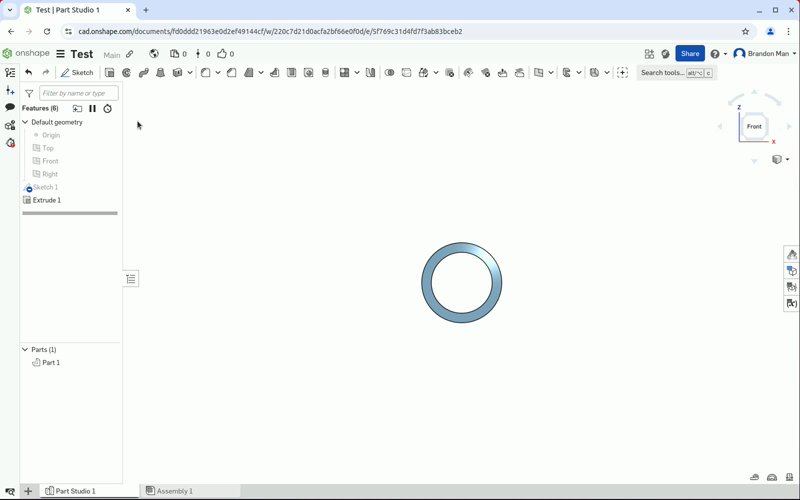
mouse_move(73, 189)
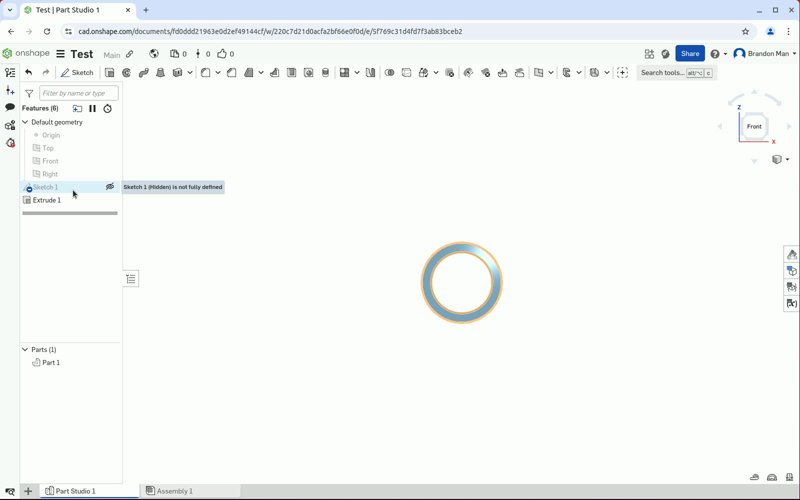
click(73, 189)
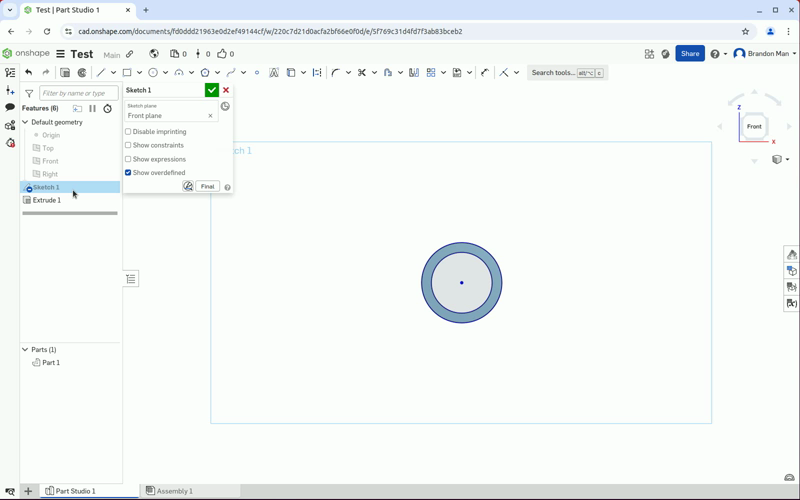
mouse_move(229, 92)
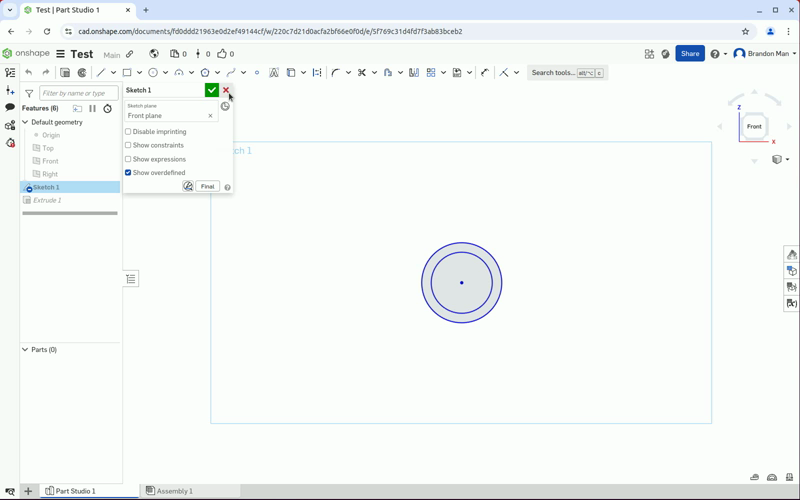
click(229, 92)
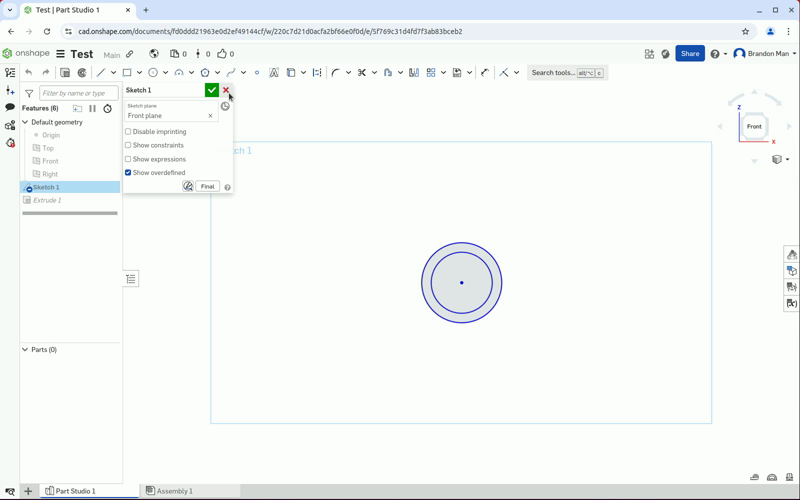
key(shift+s)
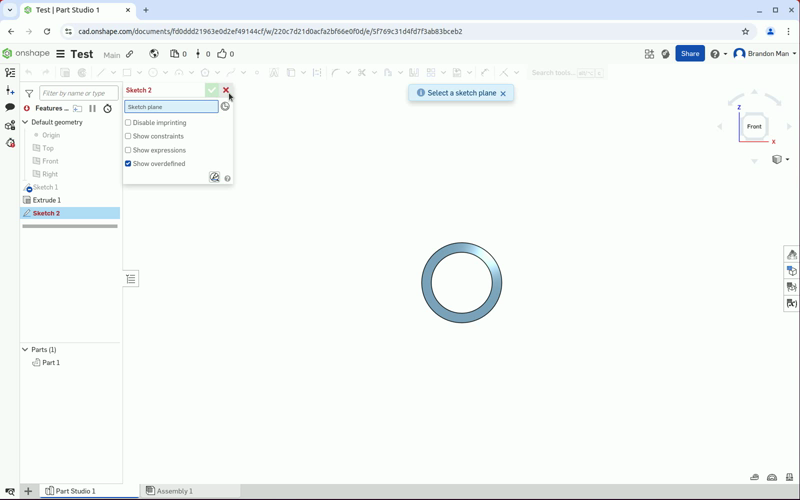
mouse_move(73, 163)
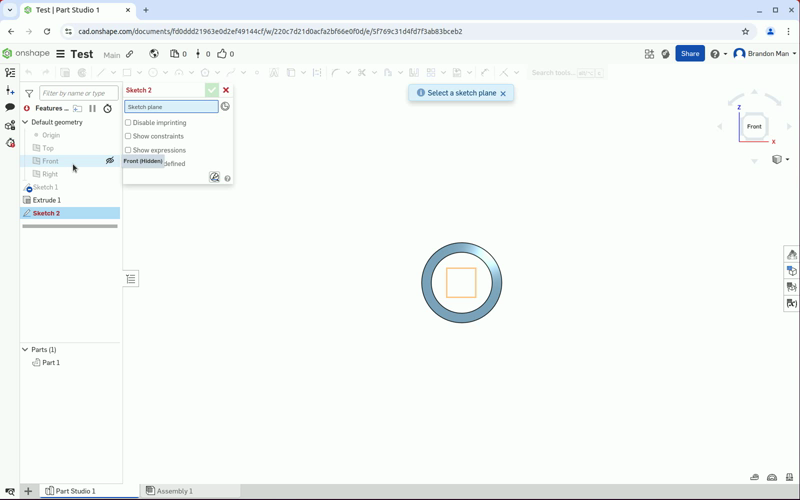
click(73, 163)
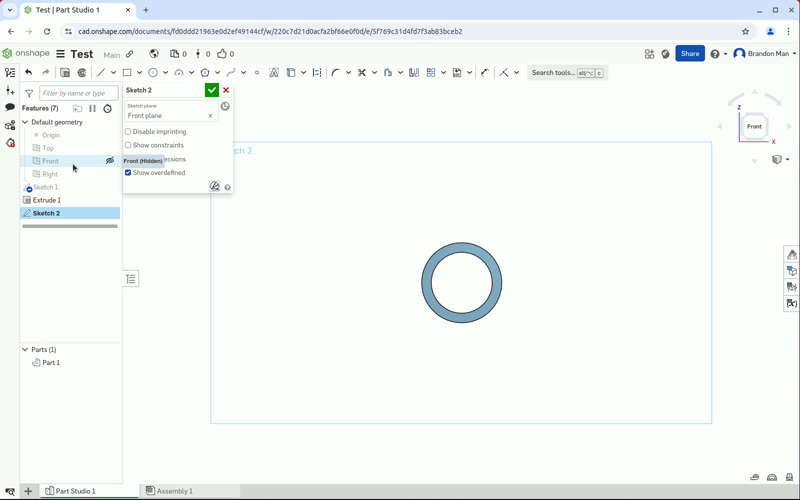
mouse_move(73, 352)
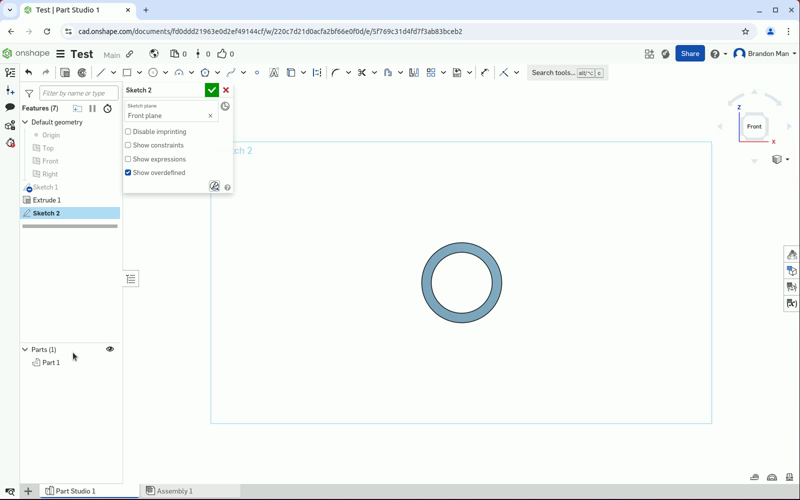
key(y)
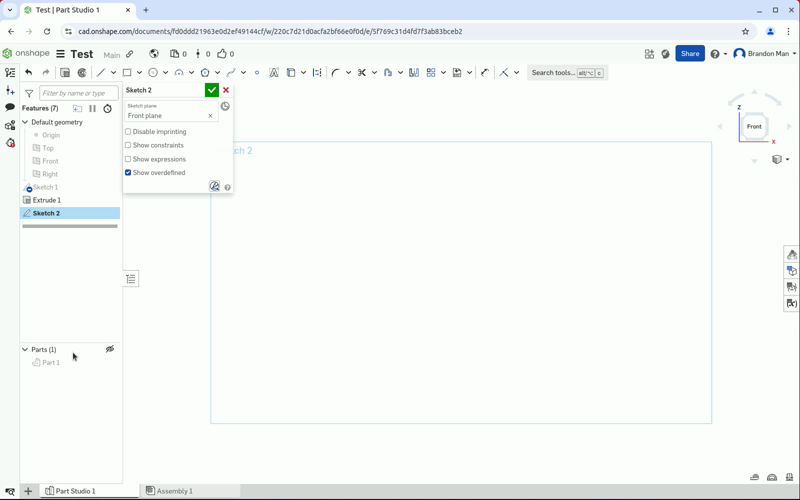
key(c)
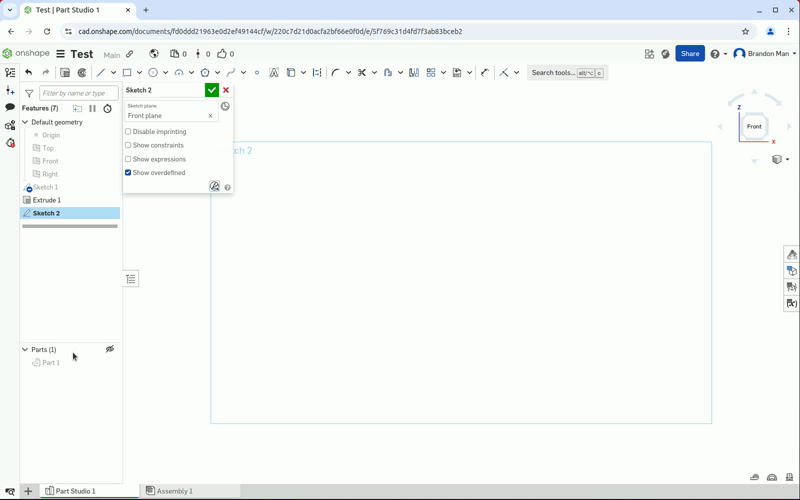
key_down(shift)
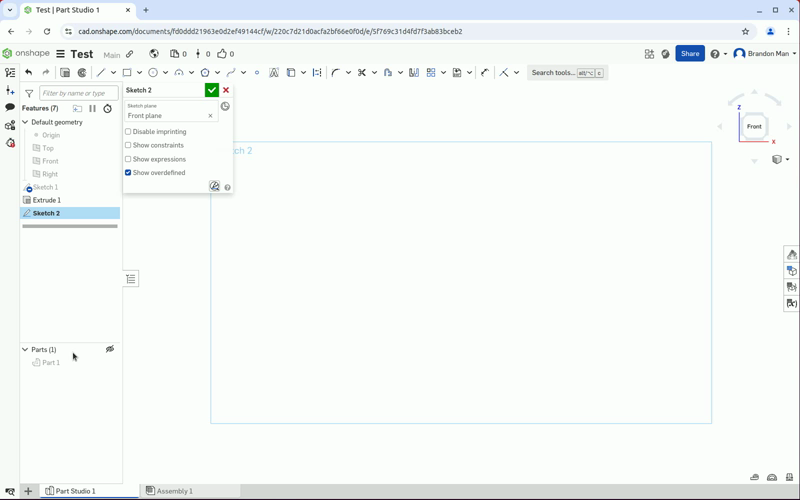
mouse_move(461, 282)
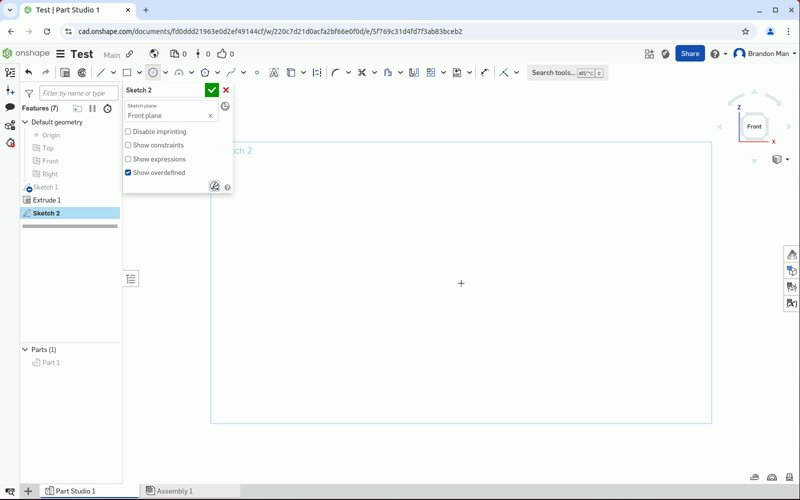
click(461, 282)
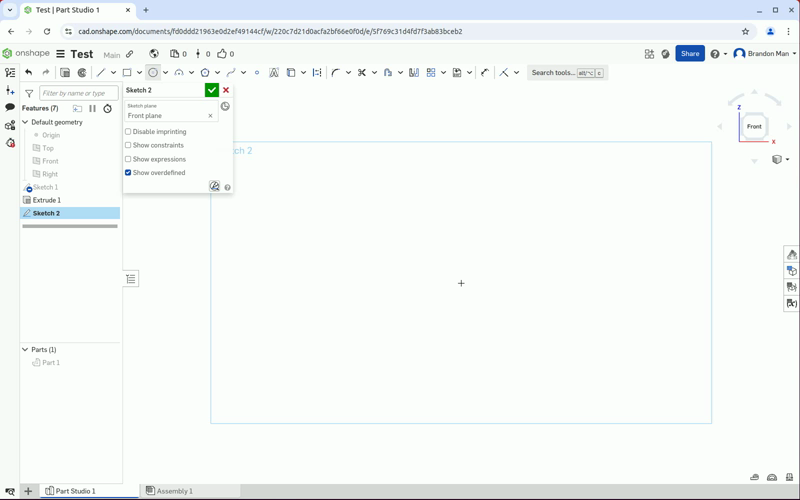
key_up(shift)
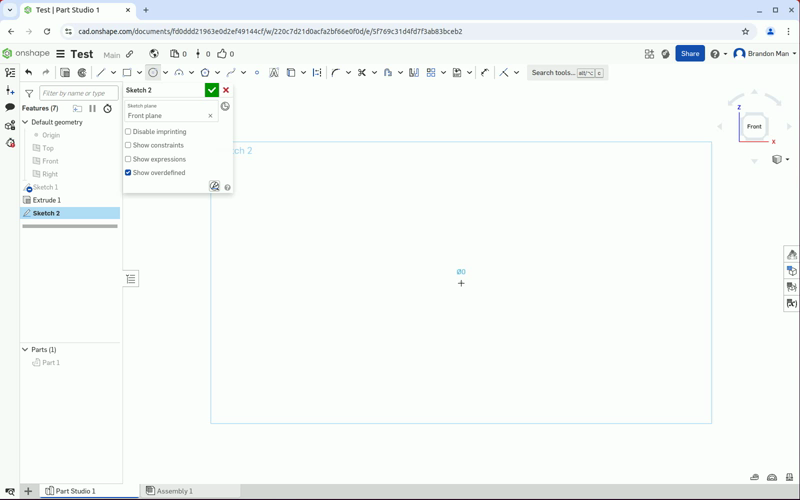
mouse_move(574, 282)
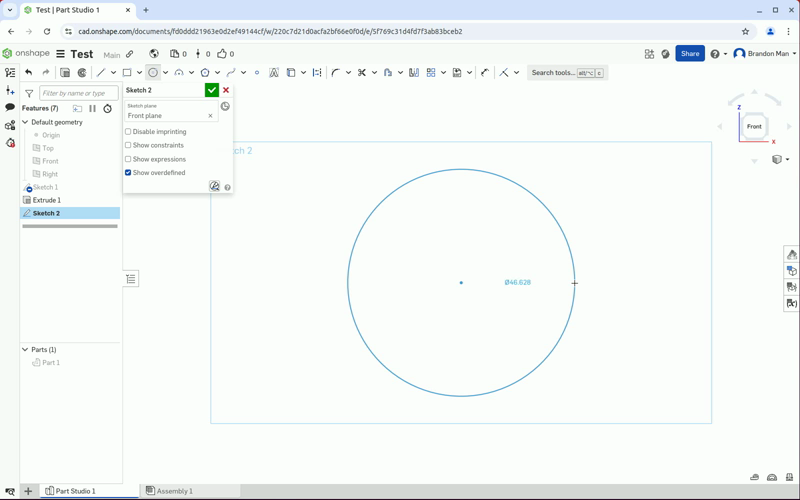
click(574, 282)
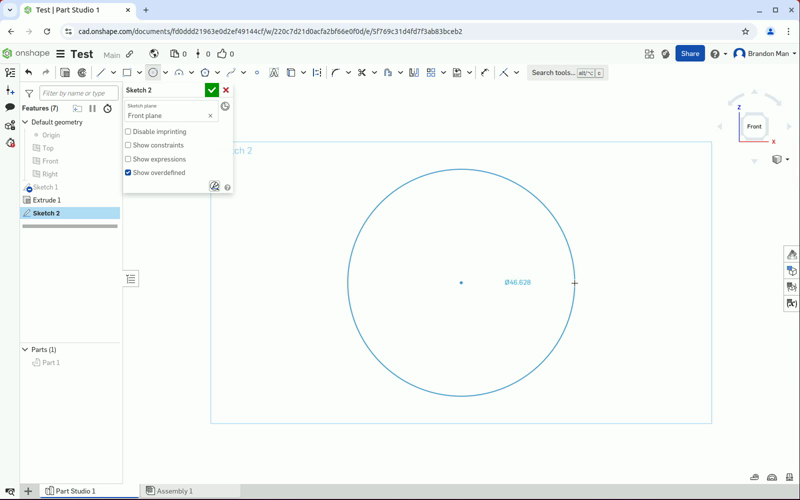
key(esc)
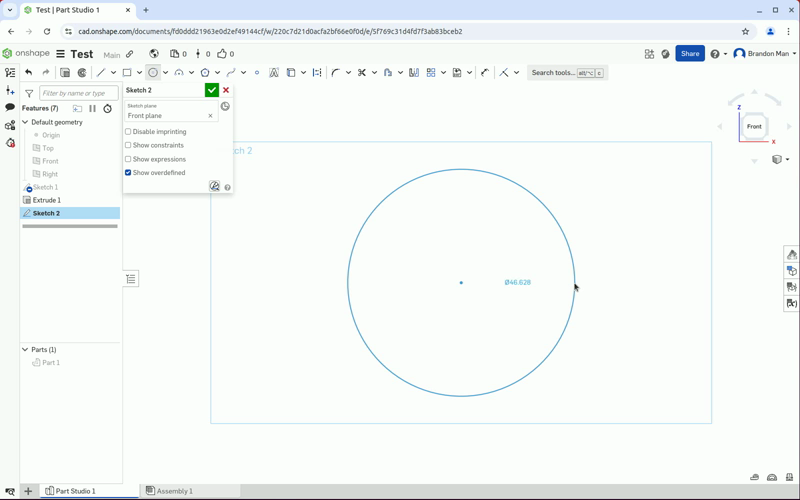
mouse_move(483, 236)
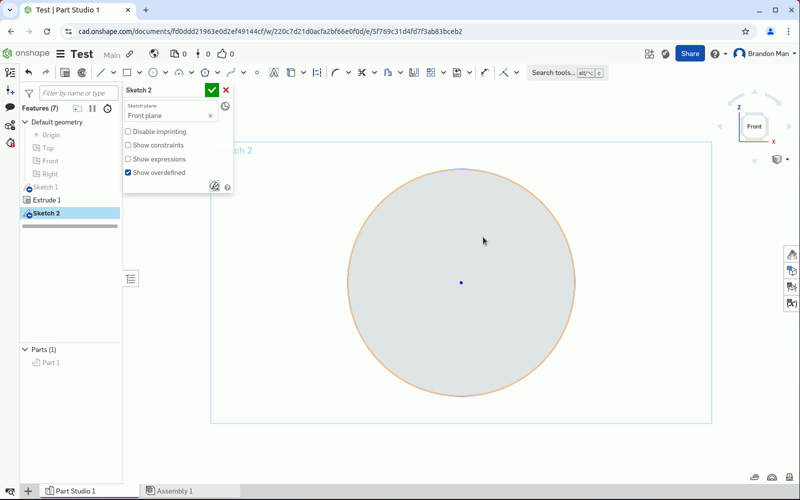
click(483, 236)
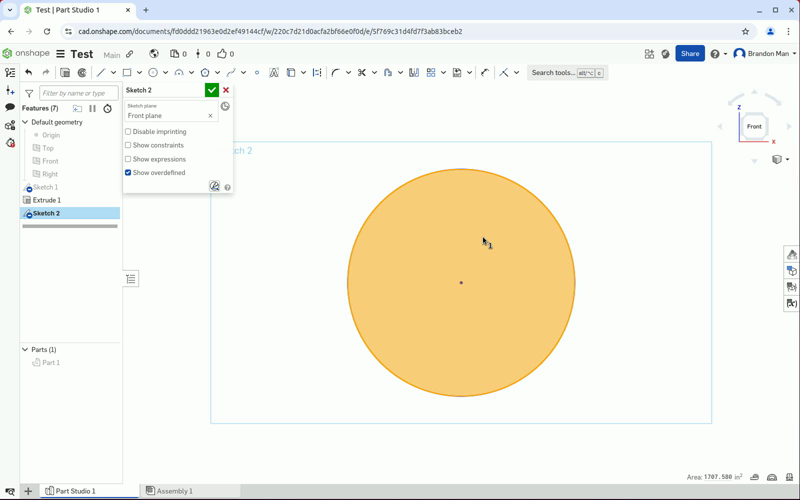
mouse_move(73, 352)
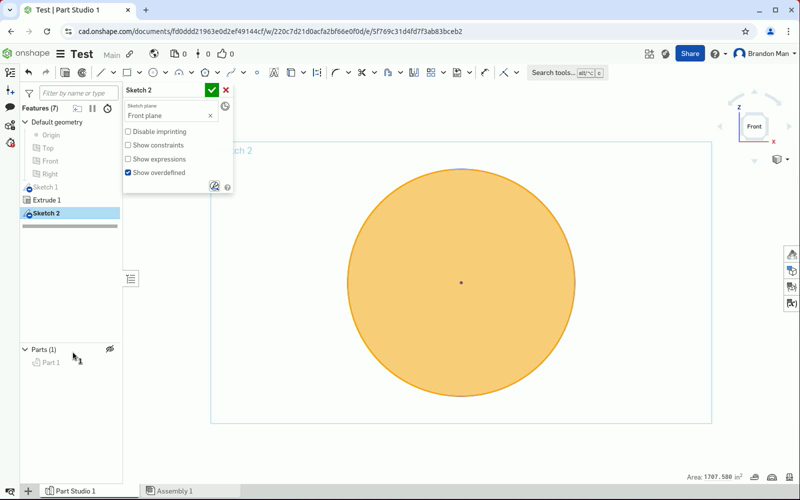
key(shift+y)
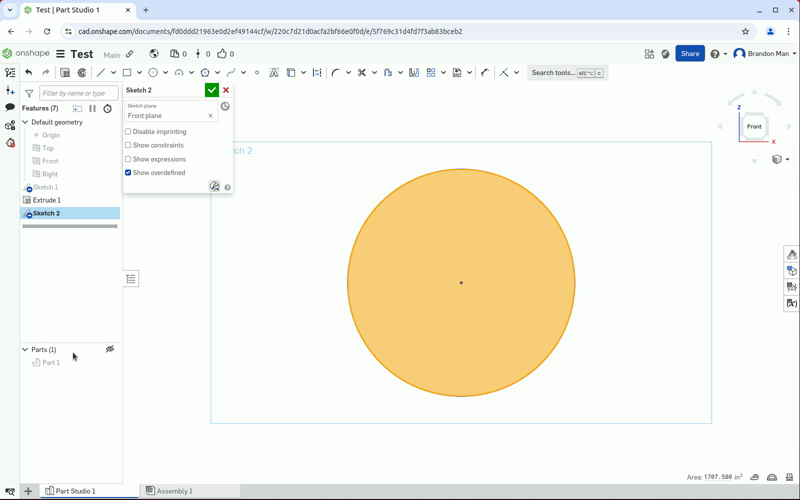
key(shift+e)
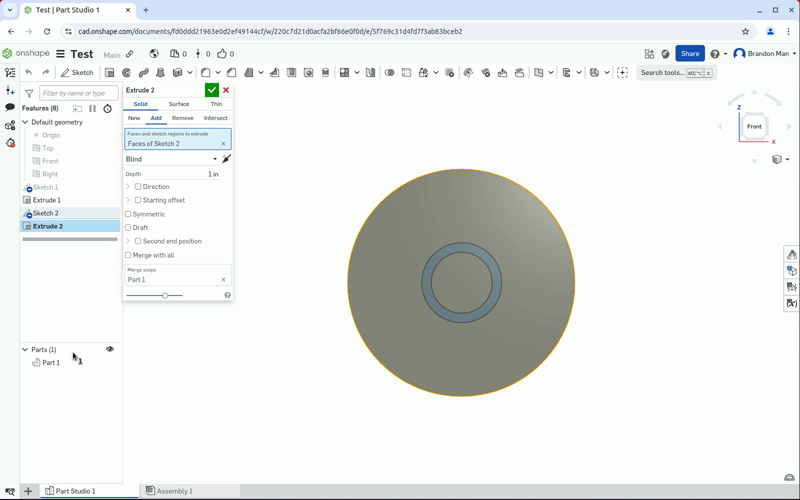
mouse_move(143, 106)
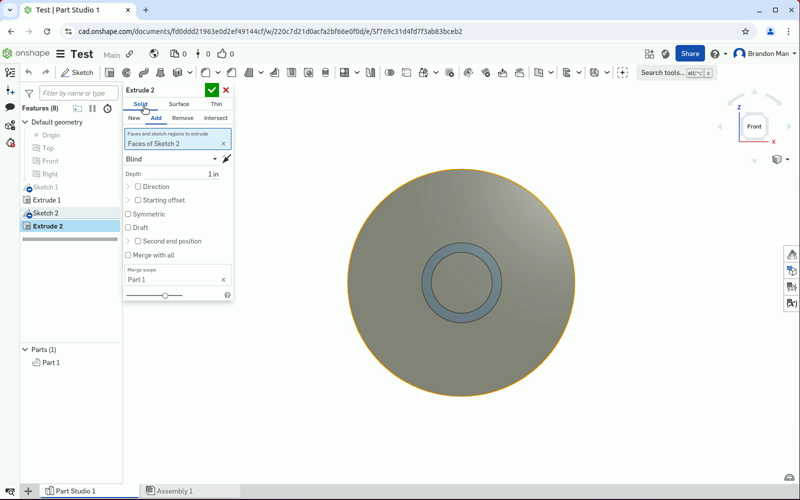
click(143, 106)
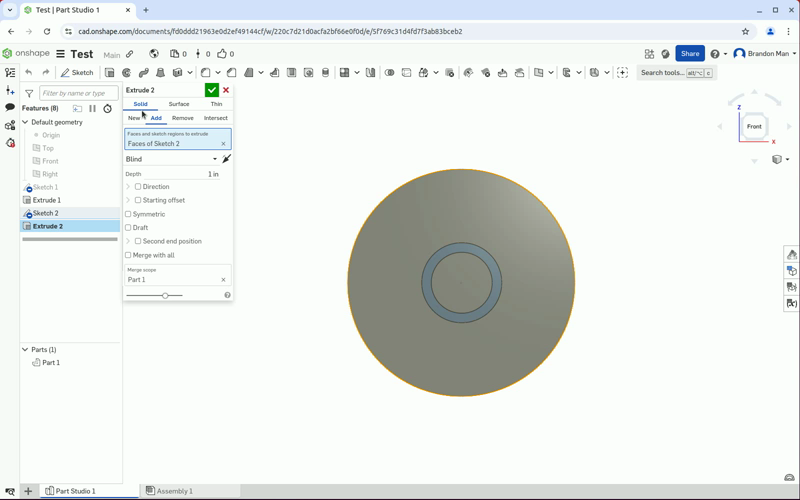
mouse_move(137, 120)
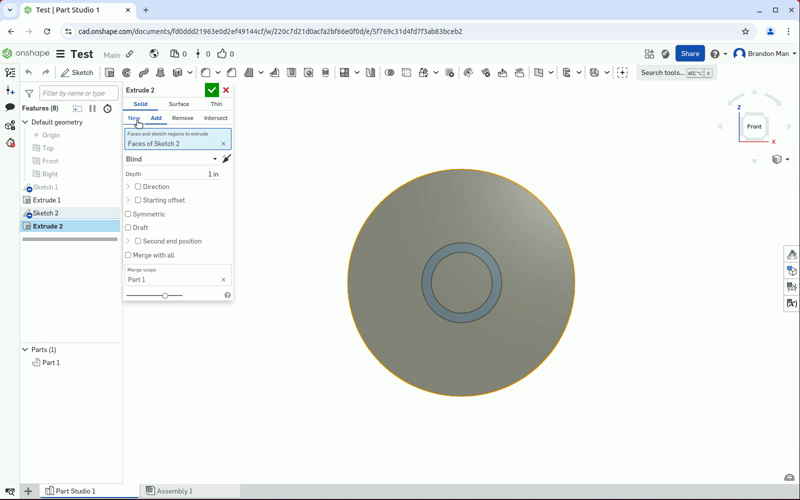
click(137, 120)
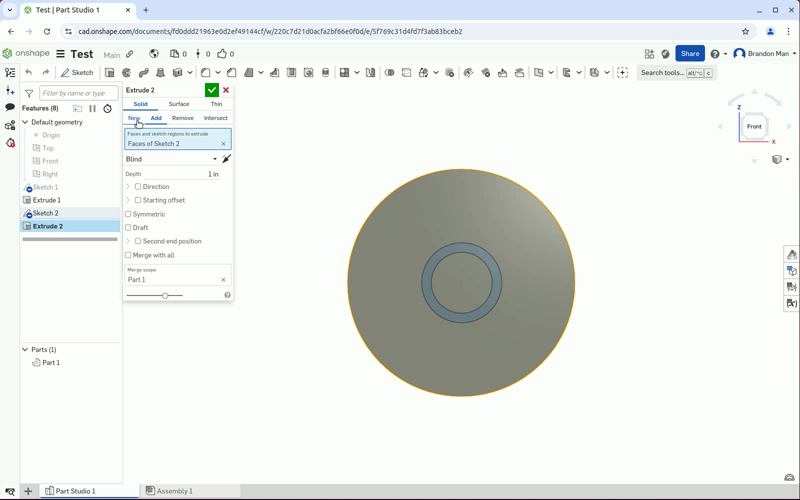
key(tab, 4)
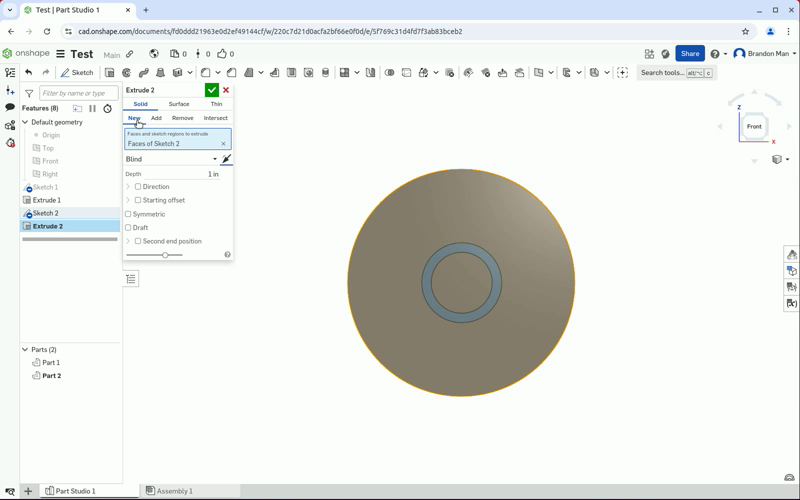
text(4.092)
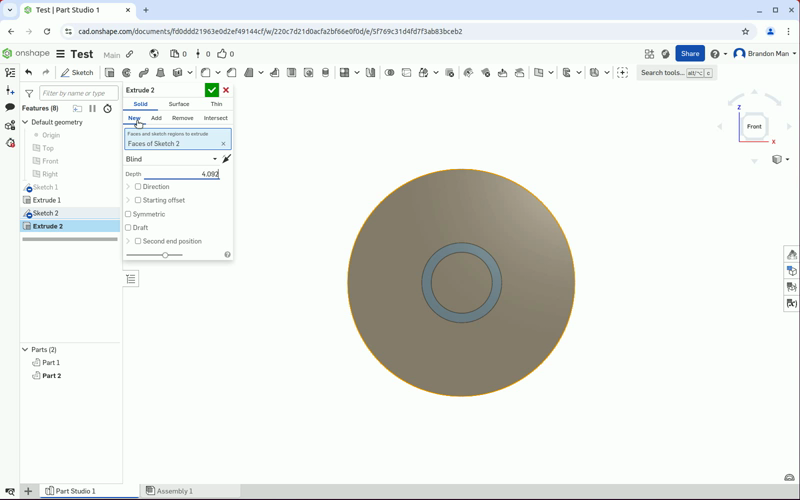
key(enter)
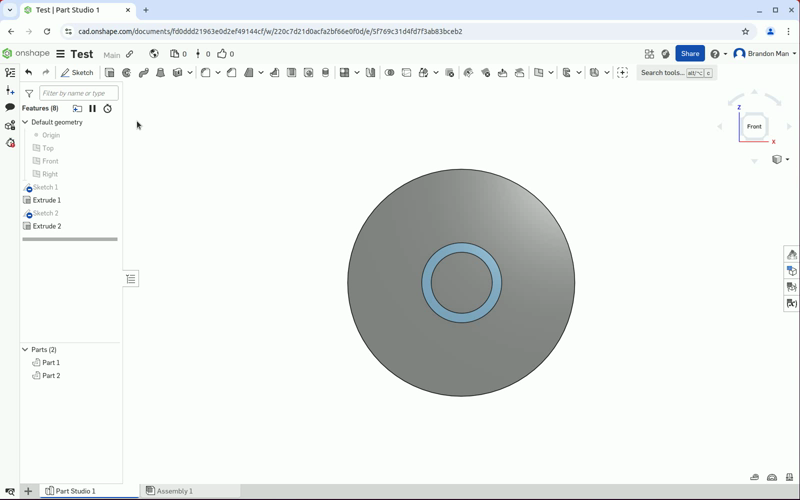
key(shift+h)
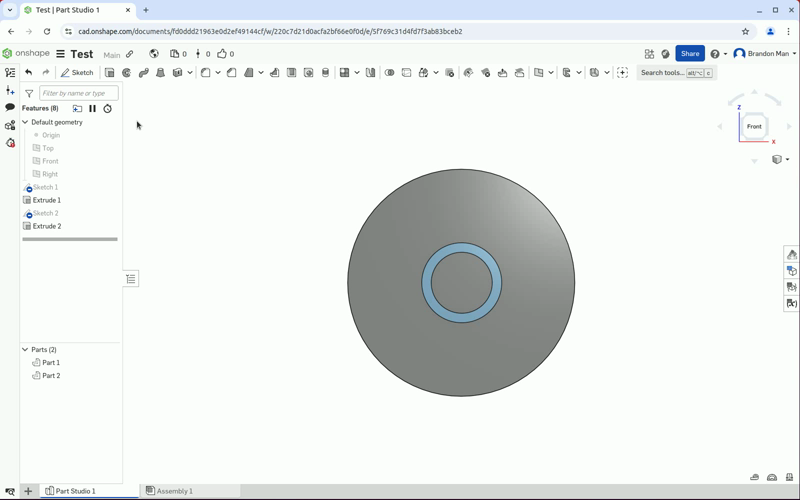
key(shift+h)
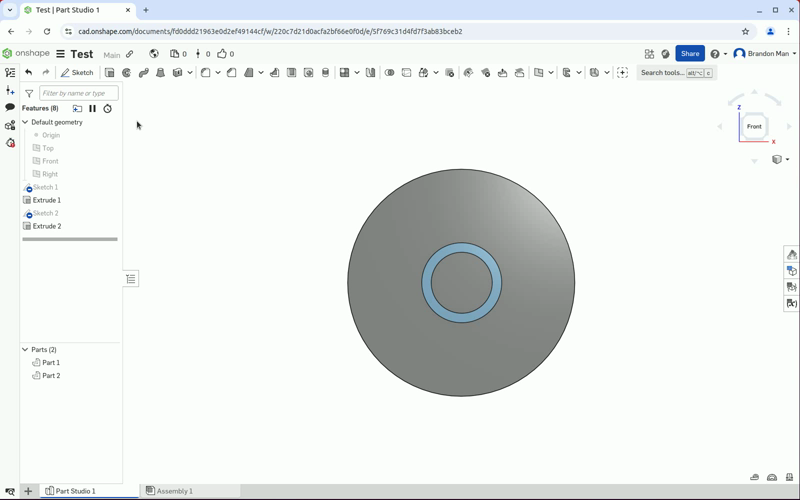
mouse_move(73, 189)
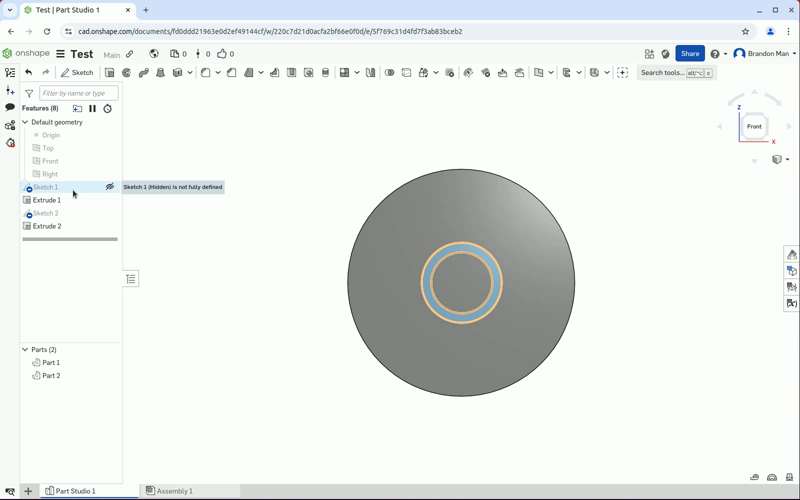
click(73, 189)
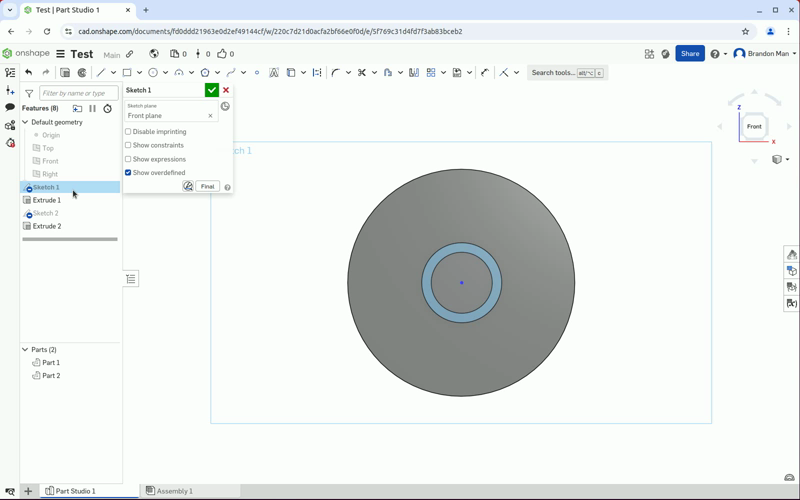
mouse_move(229, 92)
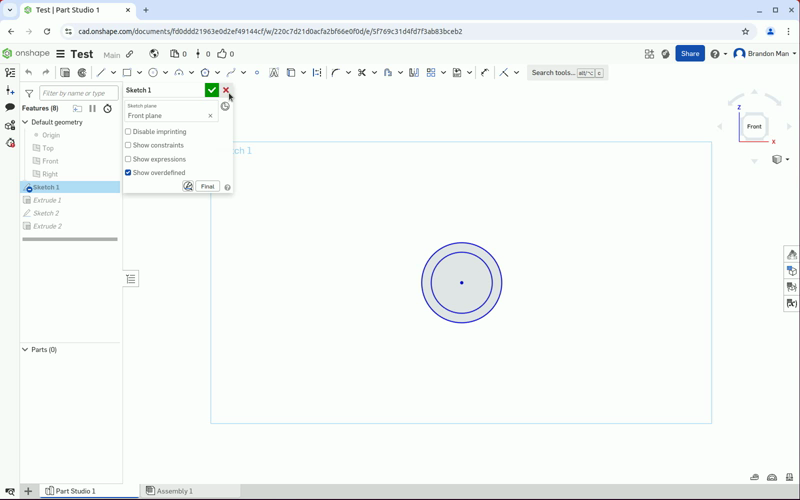
click(229, 92)
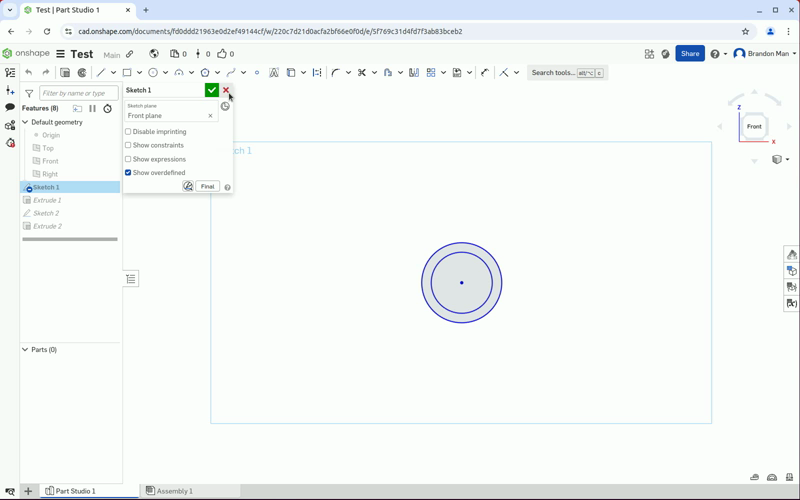
key(shift+s)
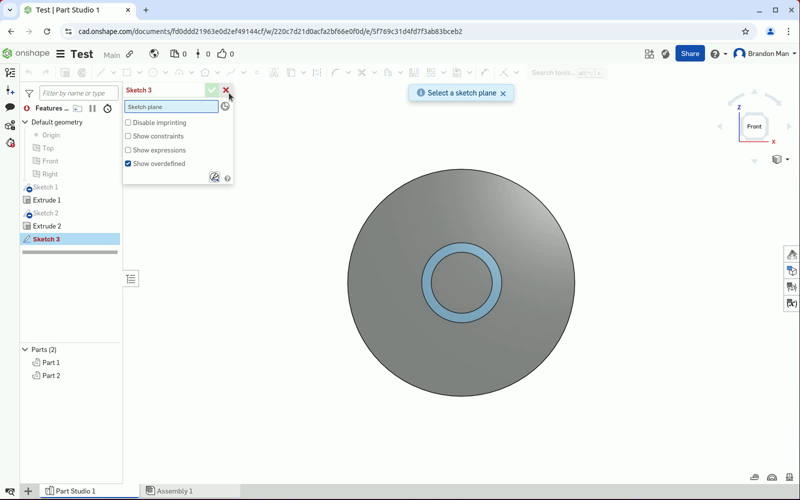
mouse_move(73, 163)
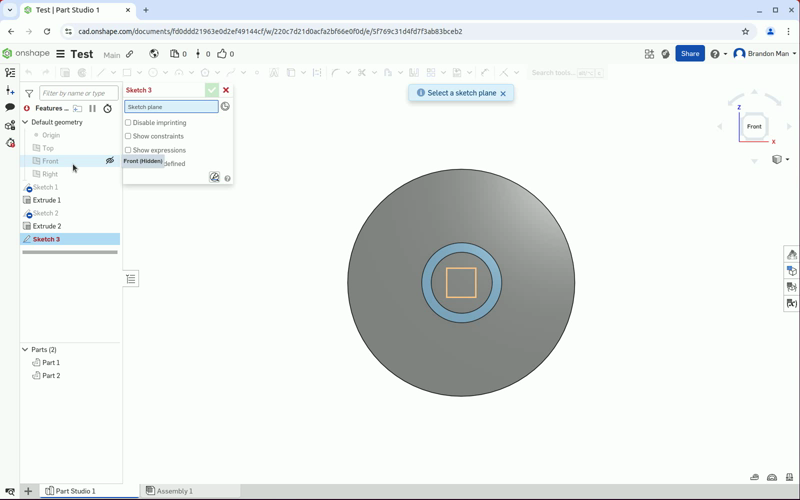
click(73, 163)
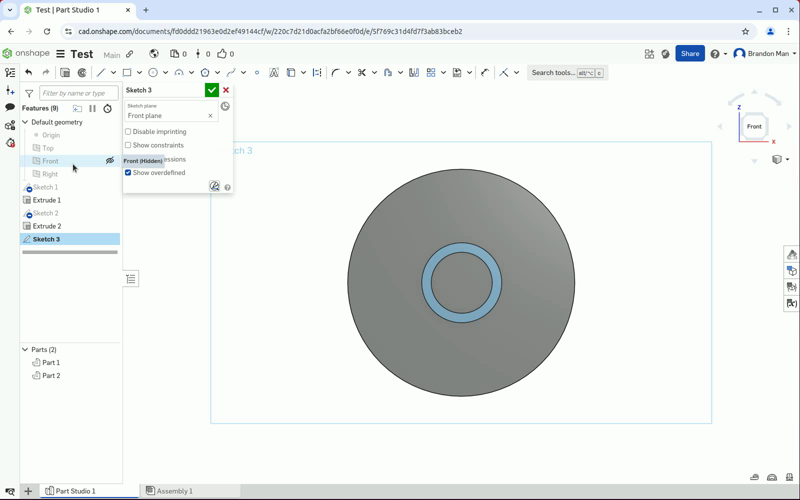
mouse_move(73, 352)
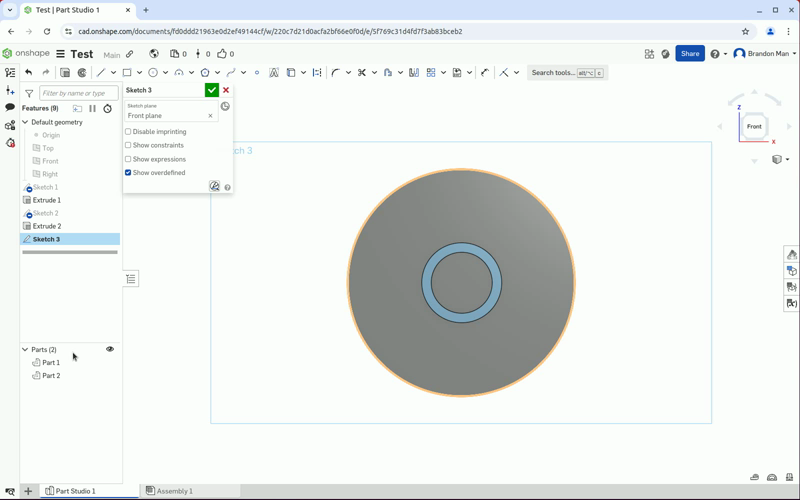
key(y)
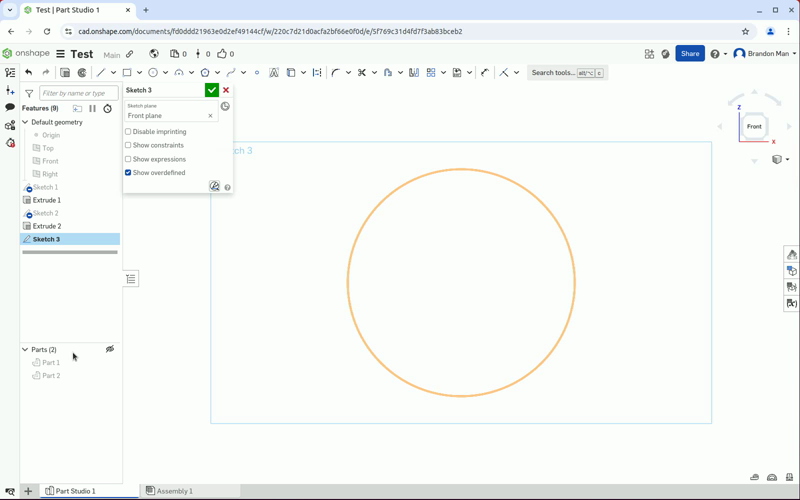
key(c)
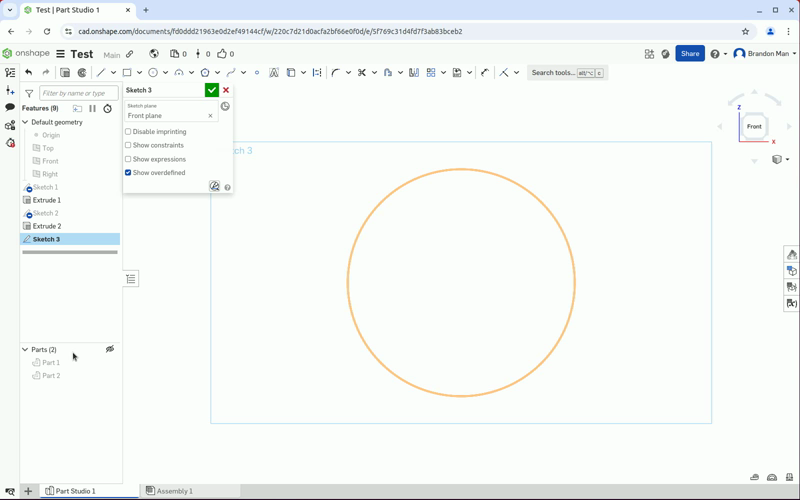
key_down(shift)
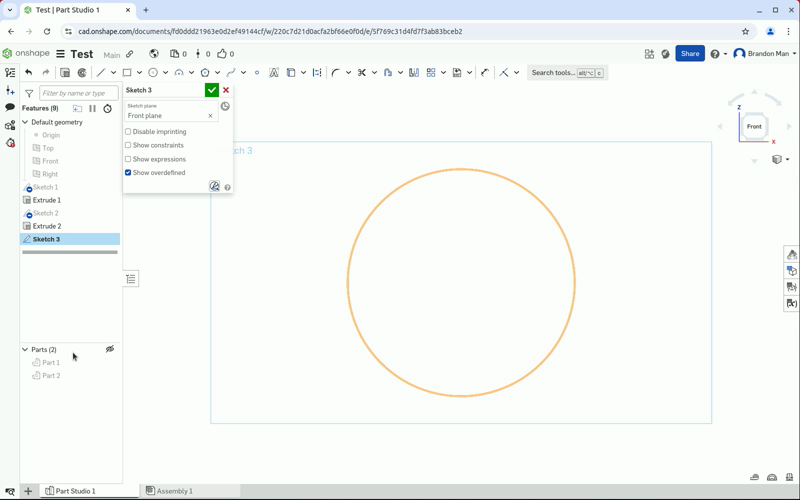
mouse_move(460, 282)
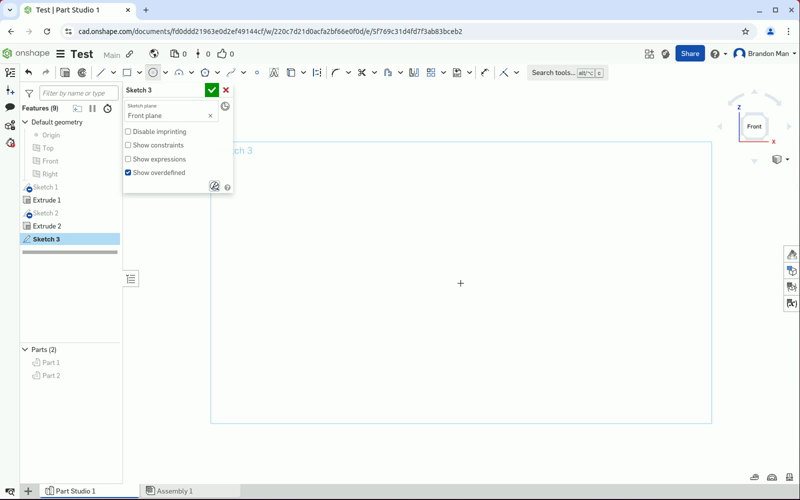
click(460, 282)
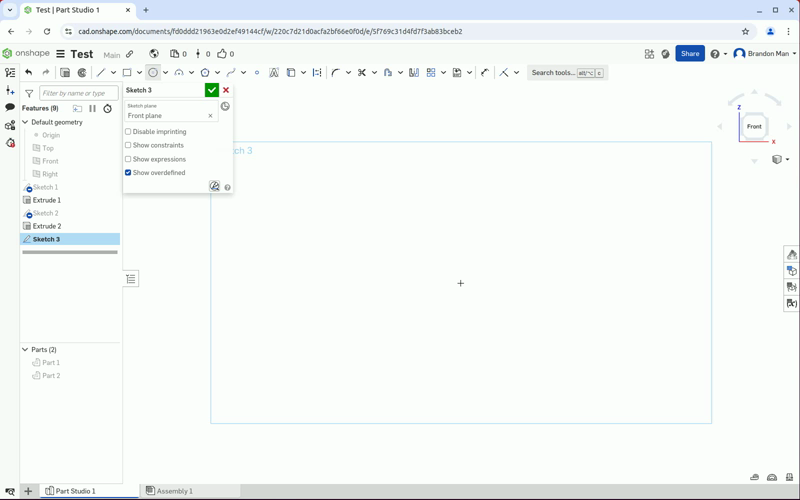
key_up(shift)
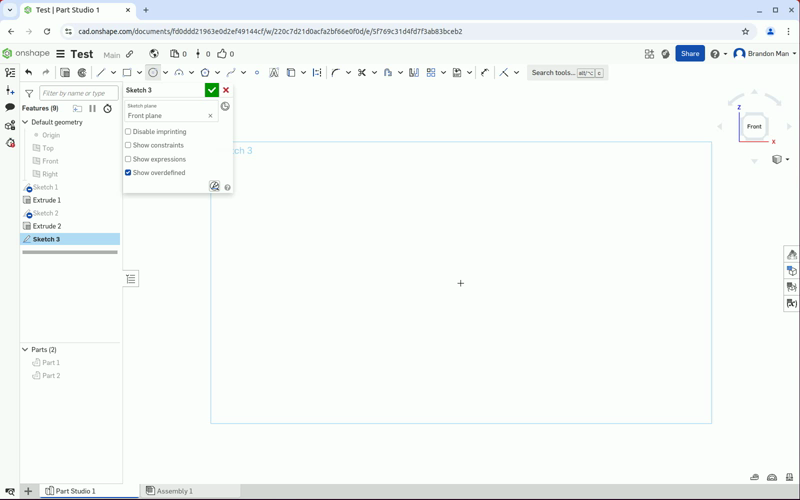
mouse_move(505, 282)
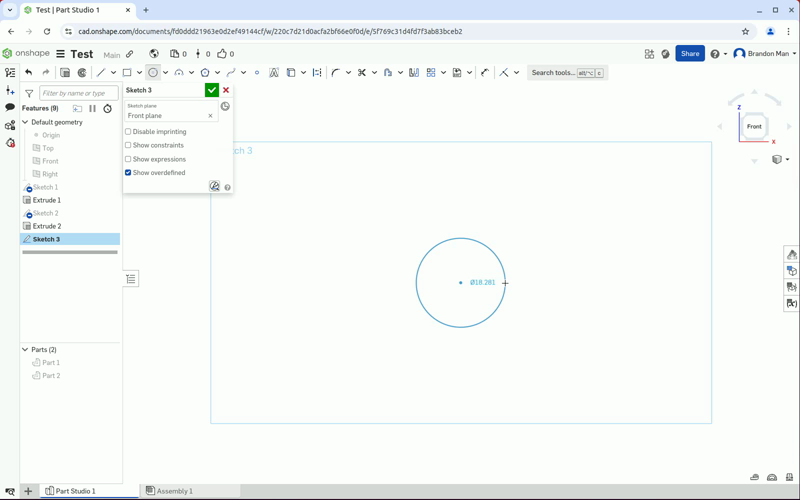
click(505, 282)
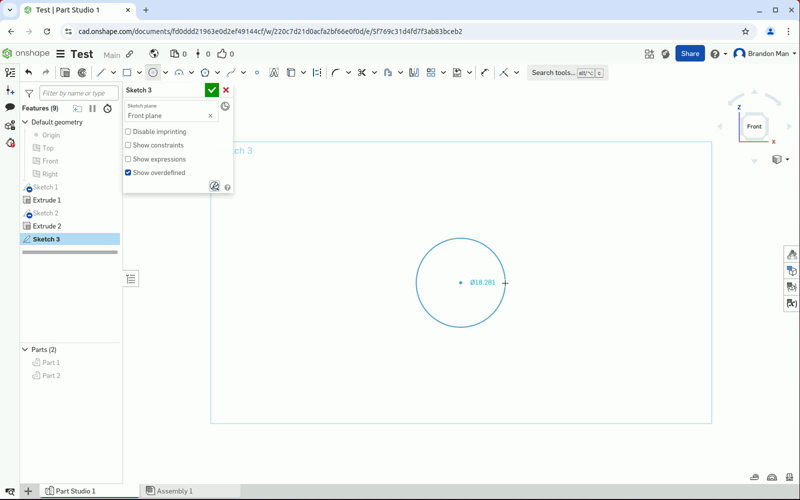
key(esc)
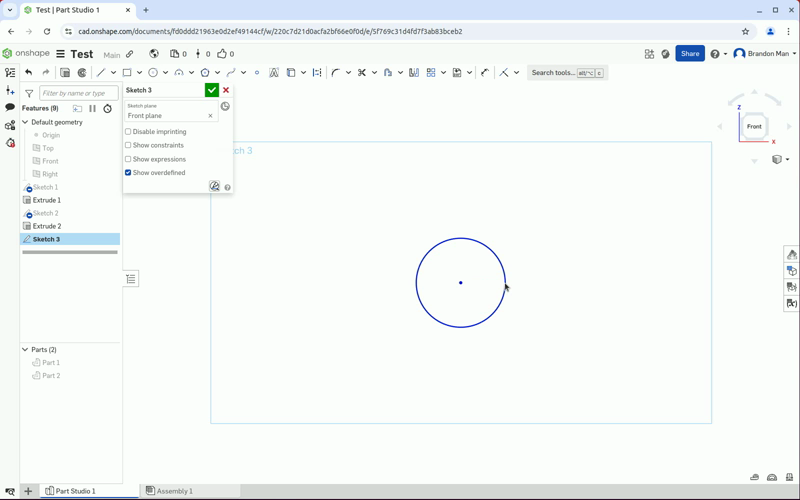
mouse_move(456, 290)
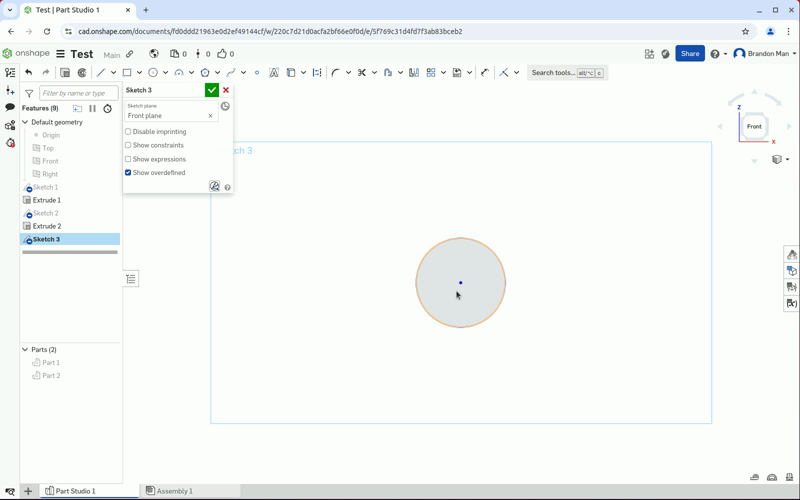
click(456, 290)
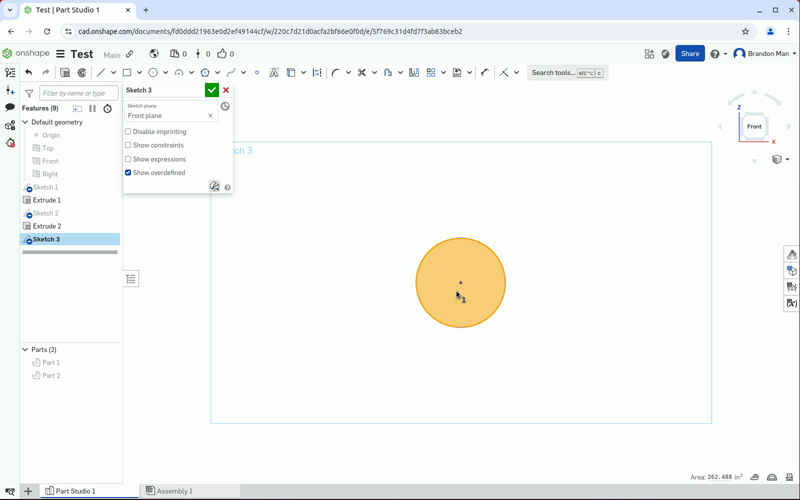
mouse_move(73, 352)
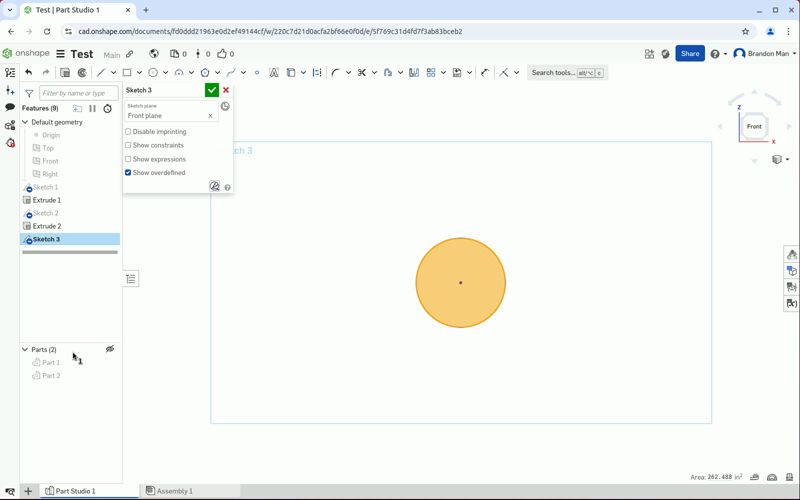
key(shift+y)
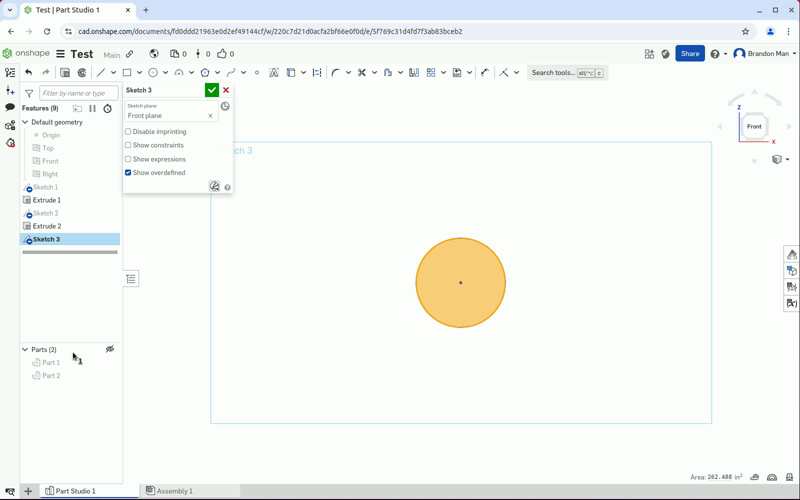
key(shift+e)
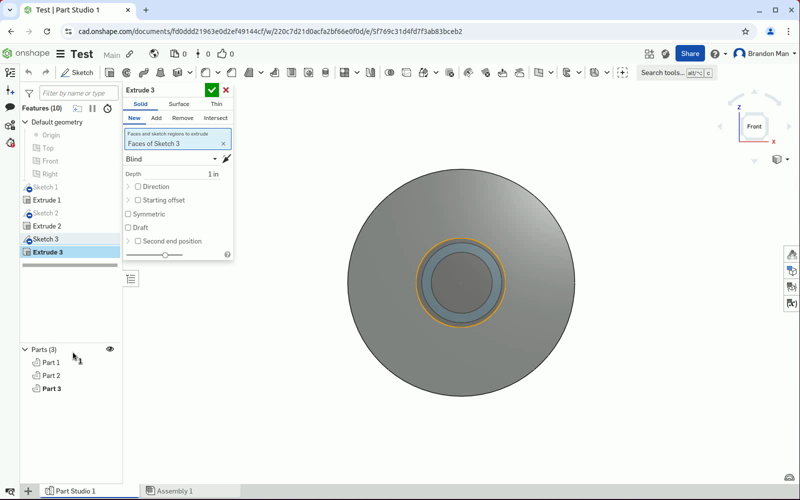
mouse_move(143, 106)
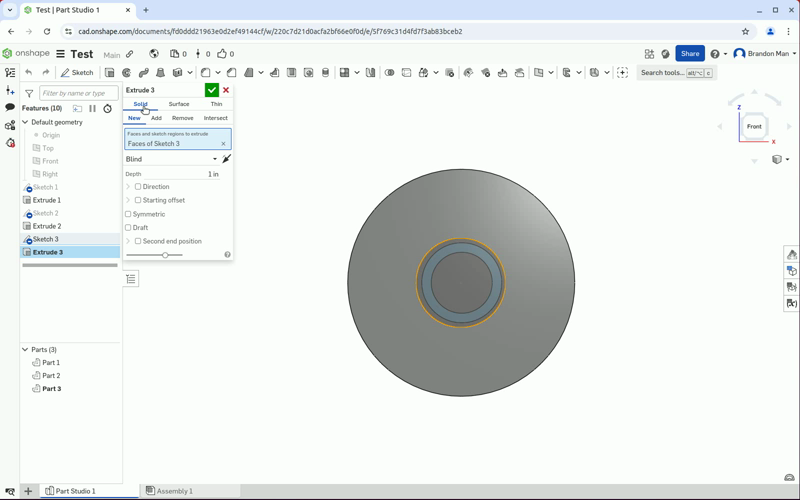
click(143, 106)
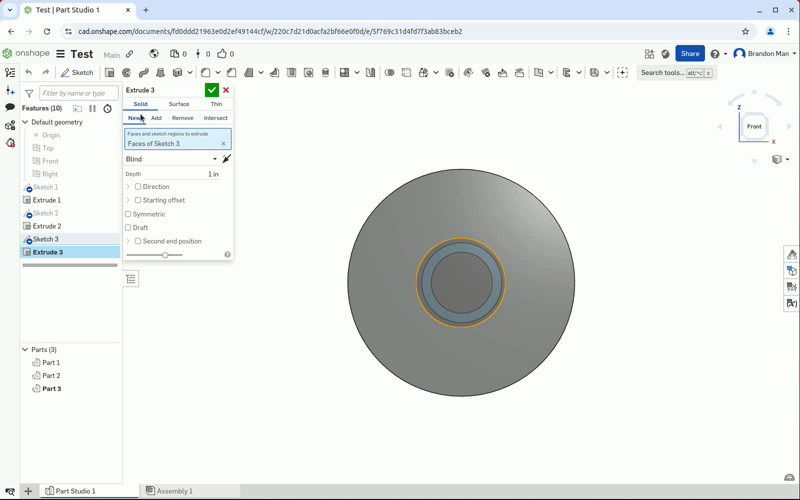
mouse_move(137, 120)
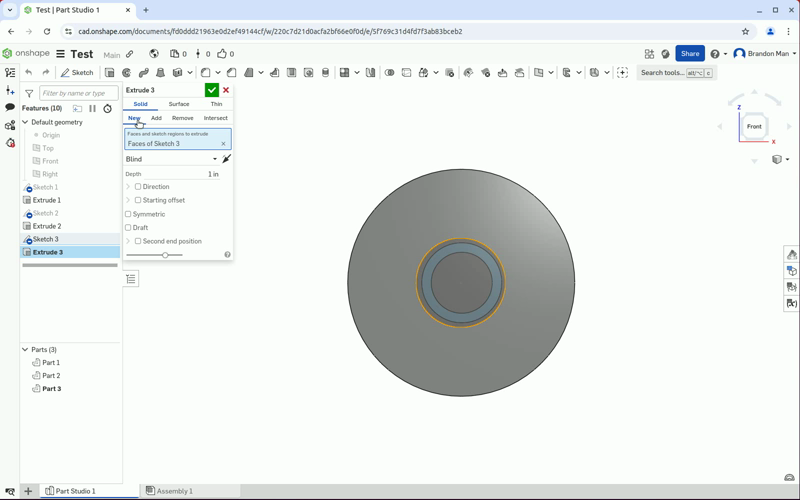
click(137, 120)
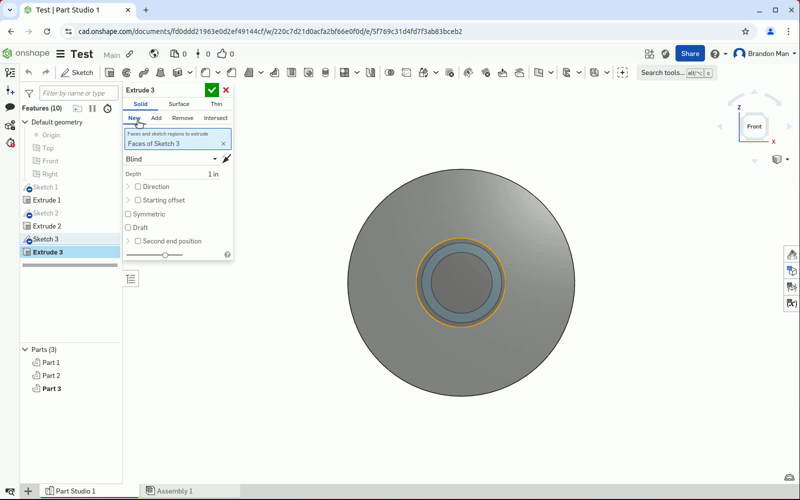
key(tab, 4)
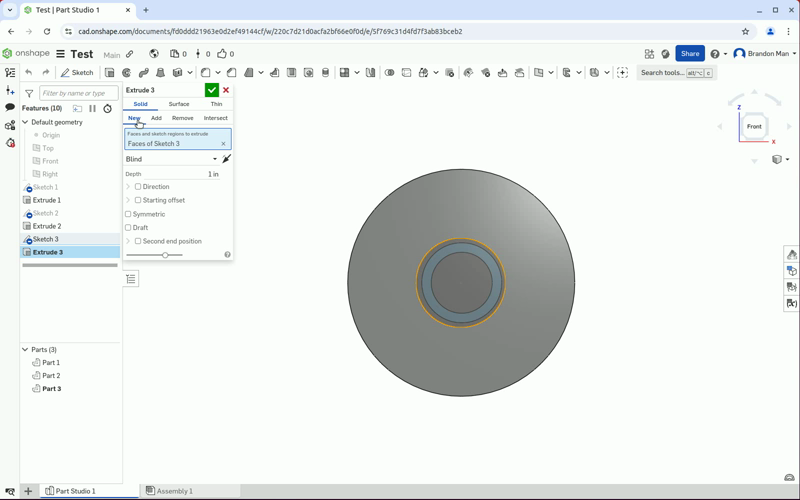
text(5.055)
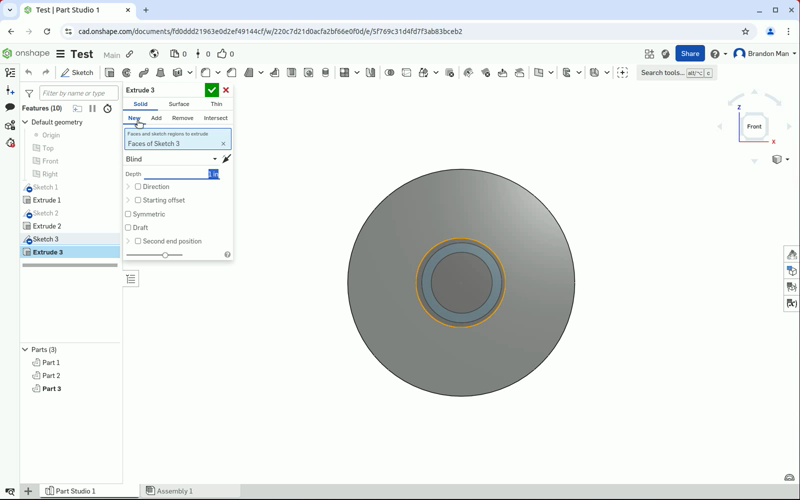
key(enter)
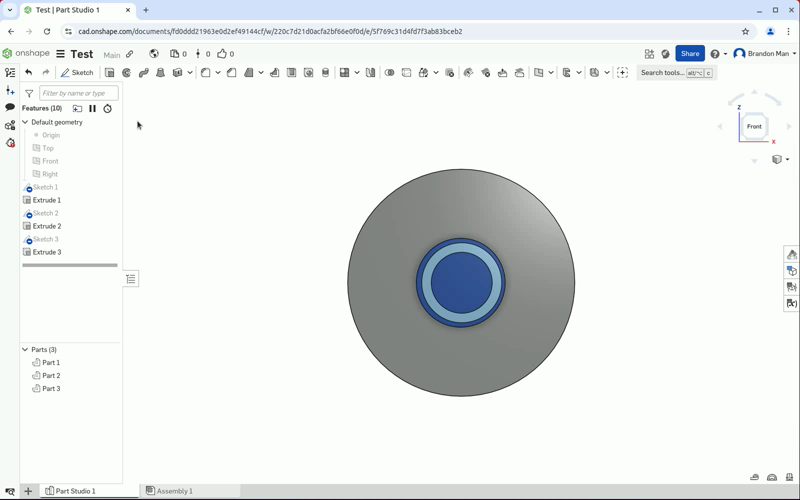
key(shift+h)
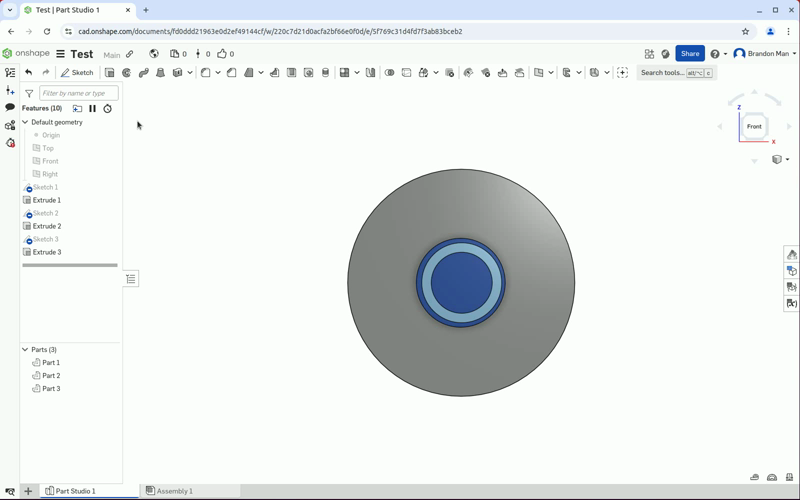
key(shift+h)
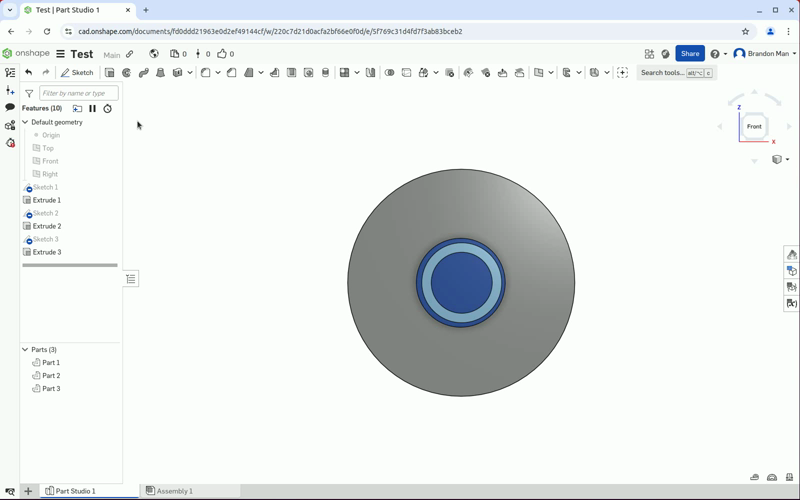
key(shift+7)
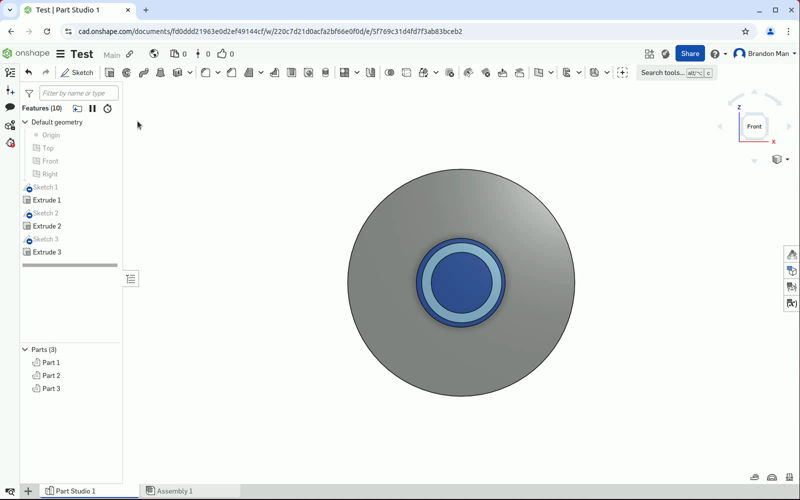
key(left, 2)
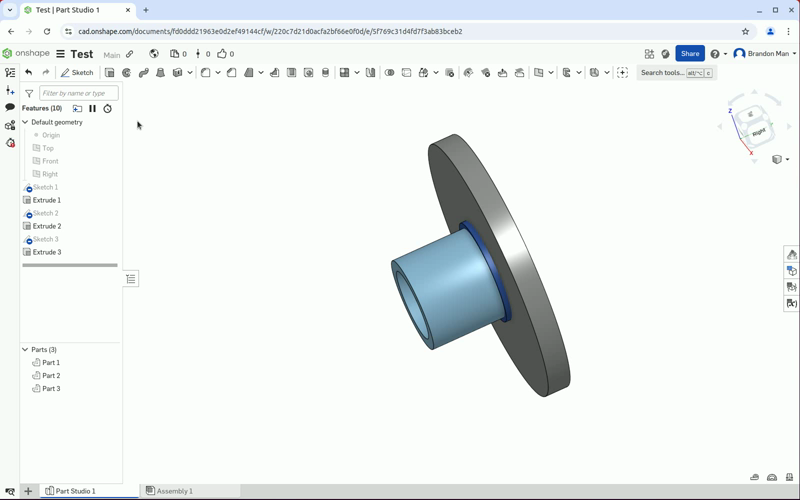
key(down, 2)
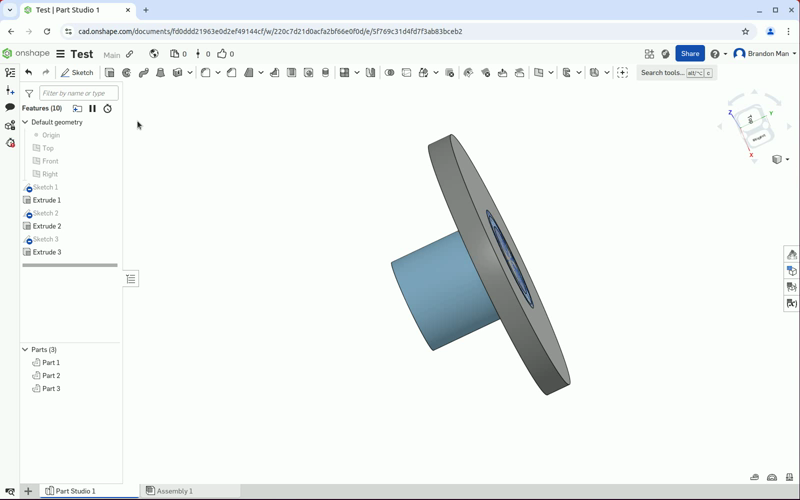
key(up, 2)
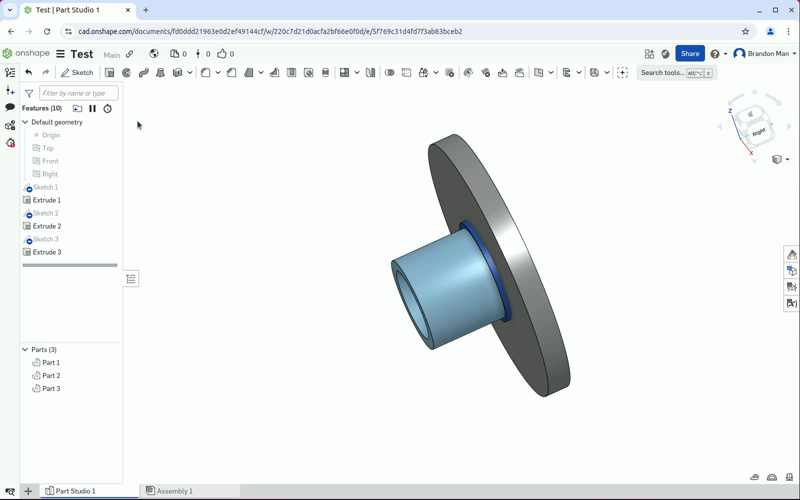
key(right, 2)
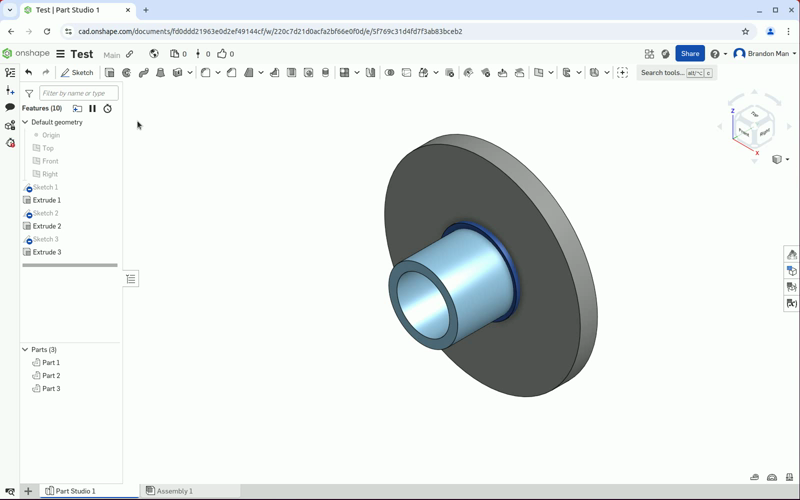
mouse_move(73, 189)
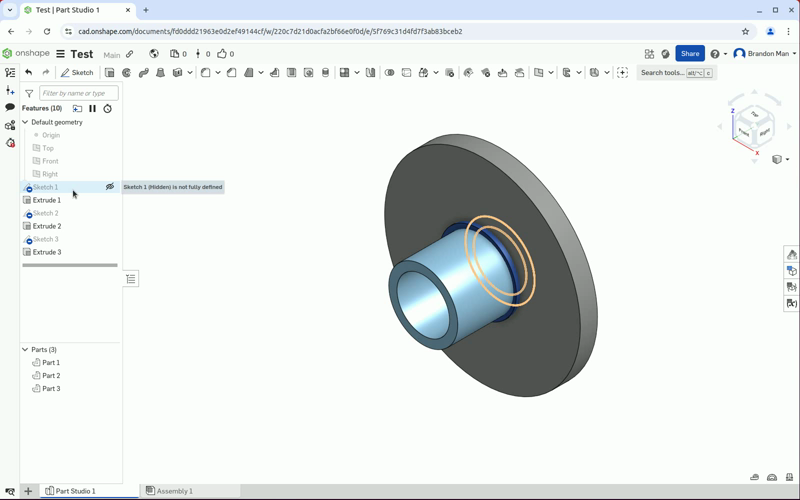
click(73, 189)